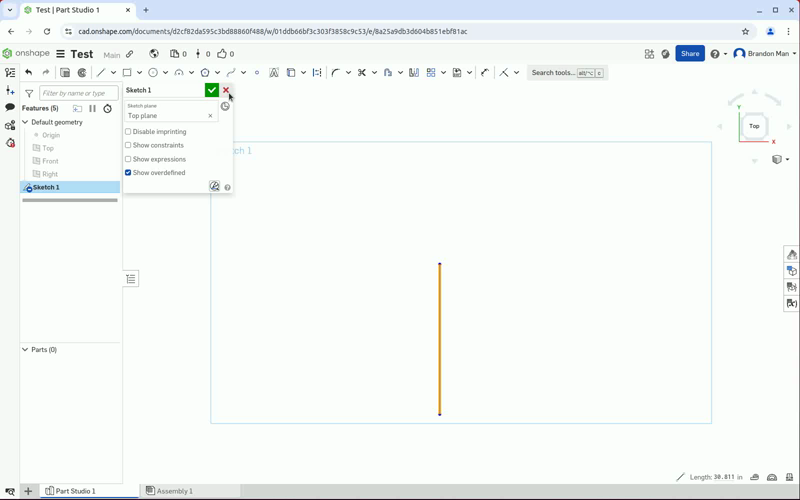
key(shift+h)
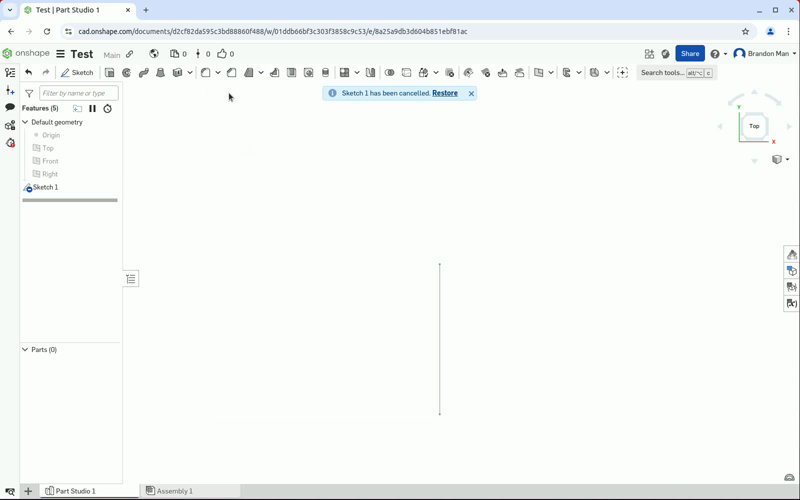
key(shift+s)
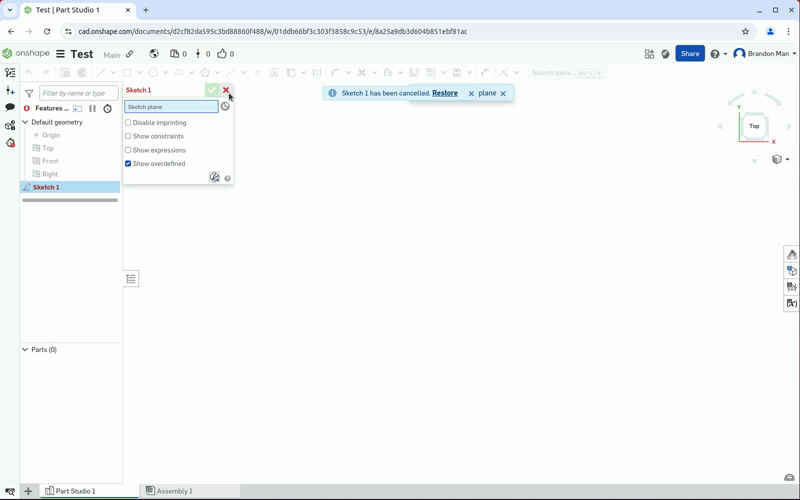
mouse_move(73, 150)
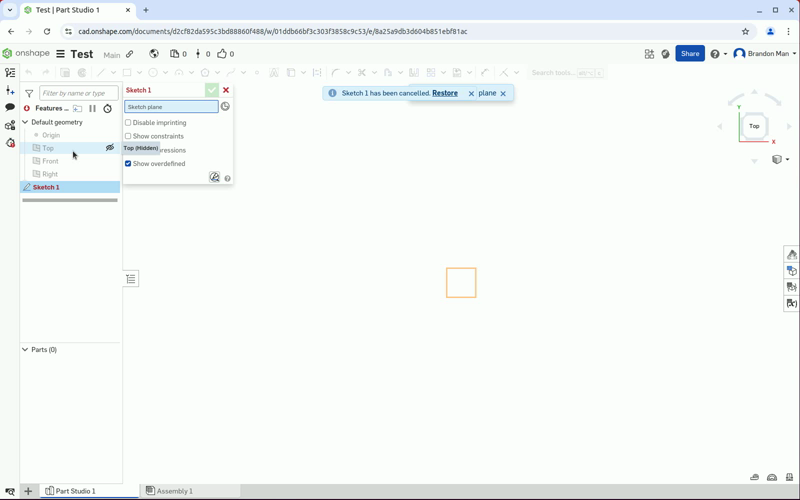
click(73, 150)
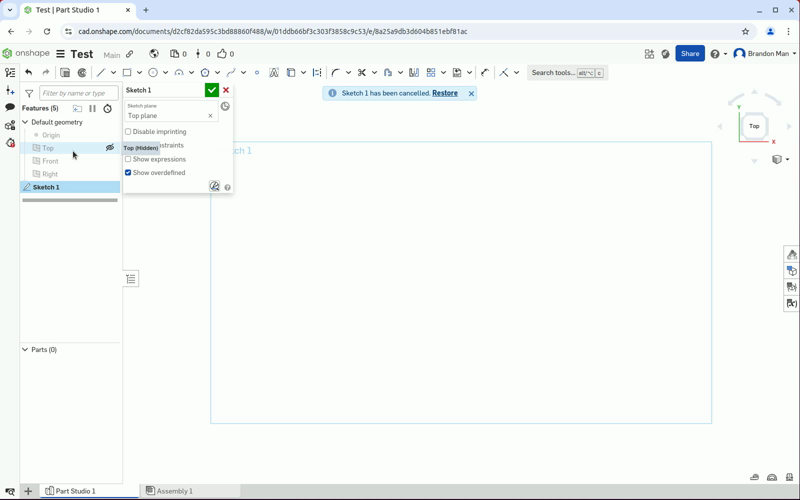
mouse_move(73, 352)
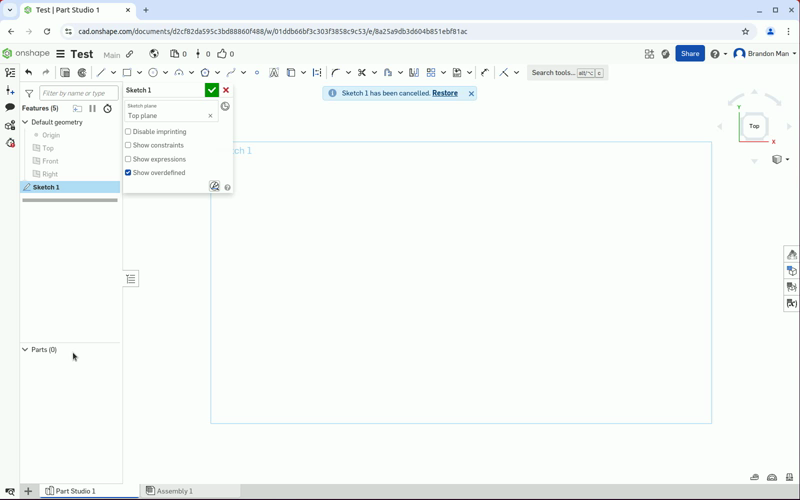
key(y)
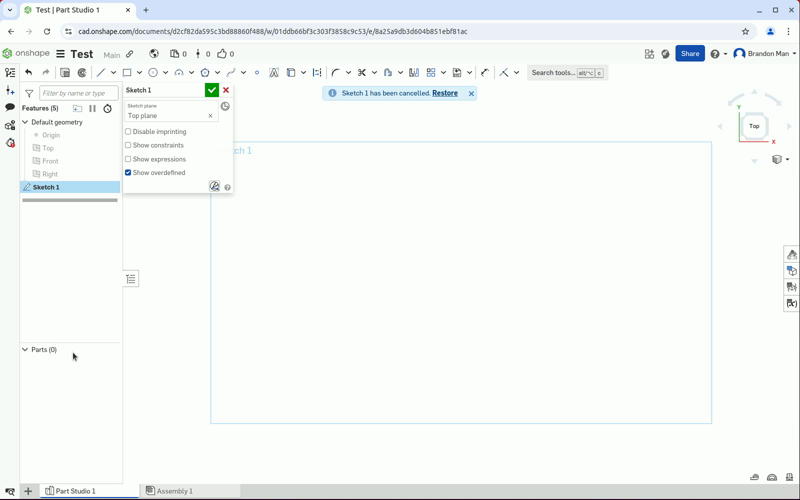
key(c)
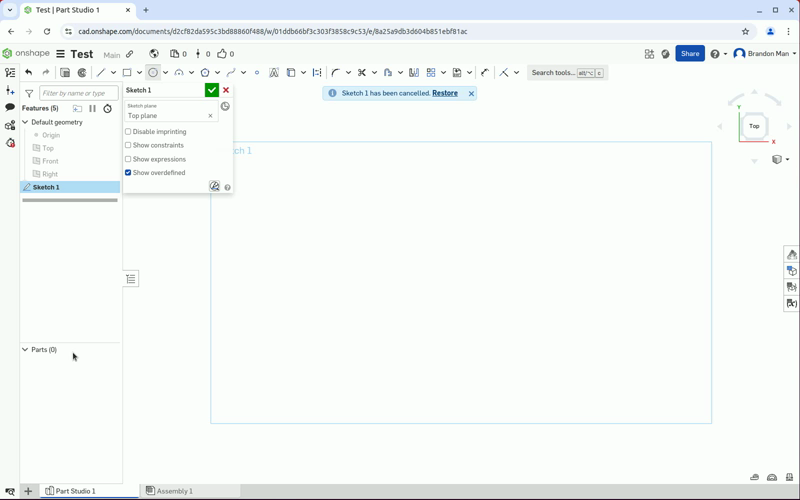
key_down(shift)
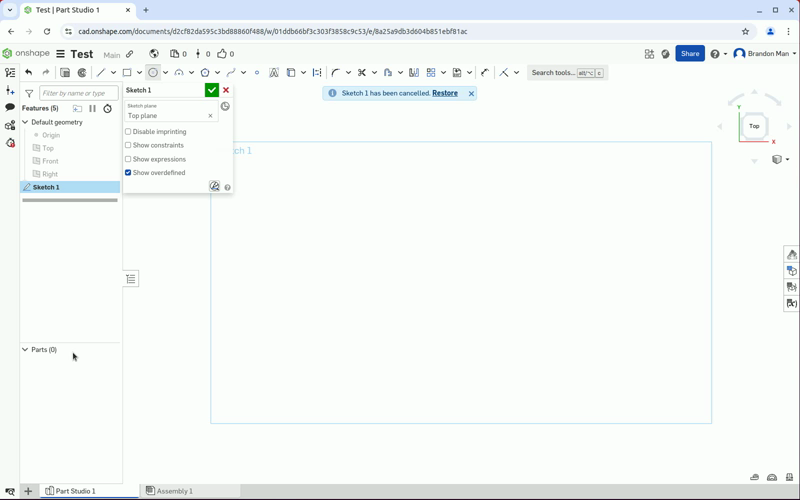
mouse_move(461, 282)
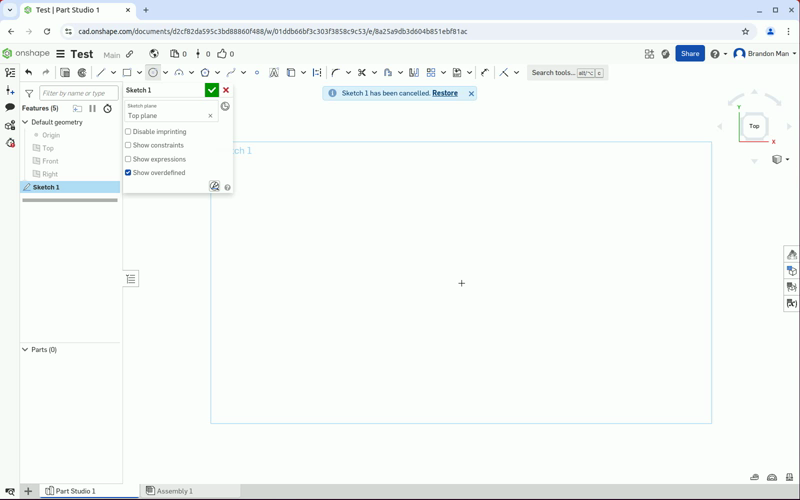
click(461, 282)
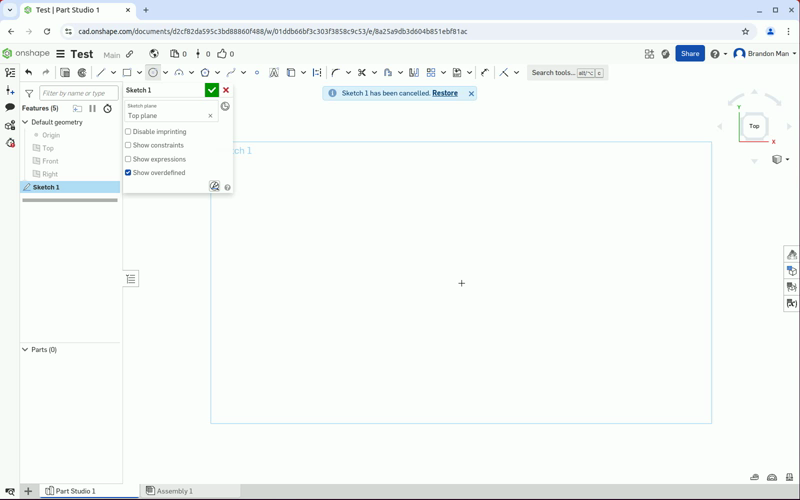
key_up(shift)
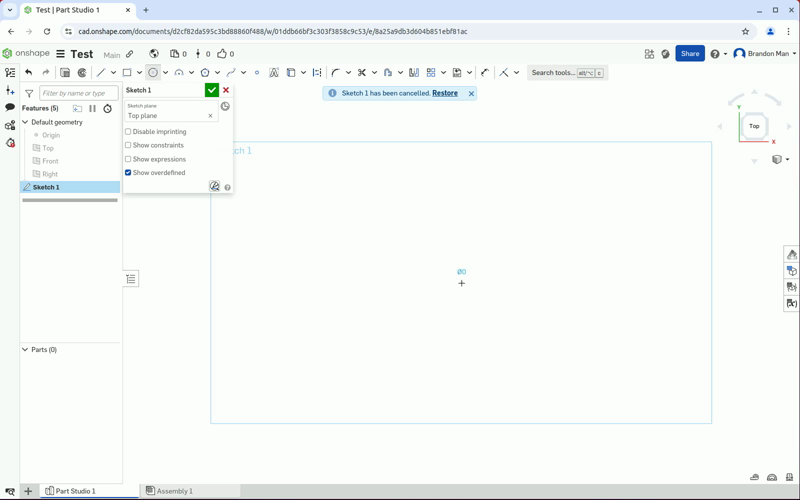
mouse_move(505, 282)
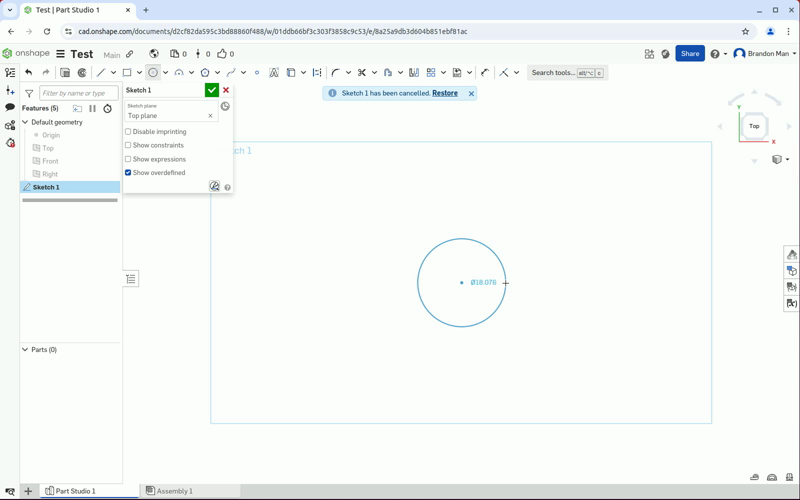
click(505, 282)
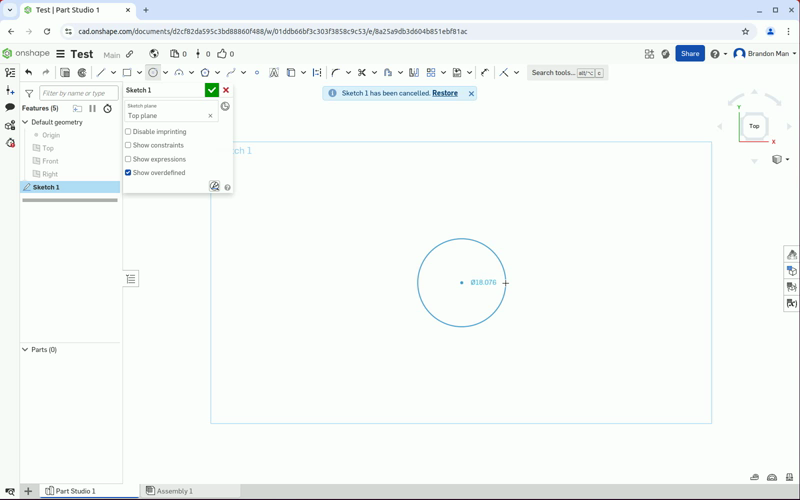
key(esc)
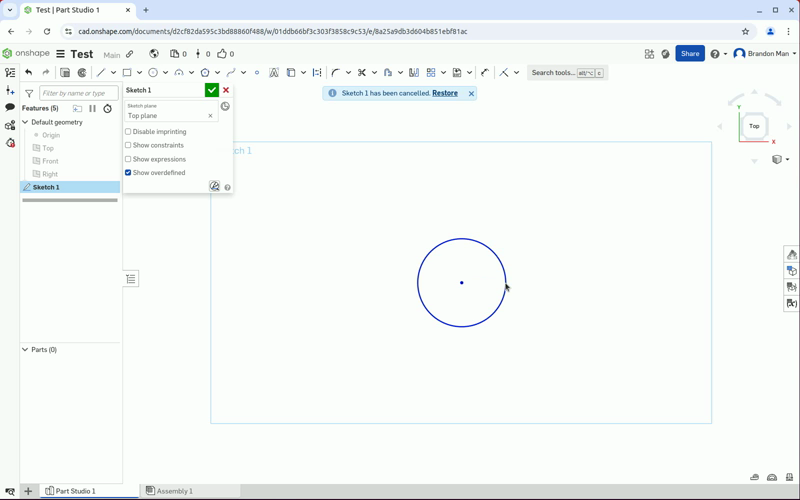
key(c)
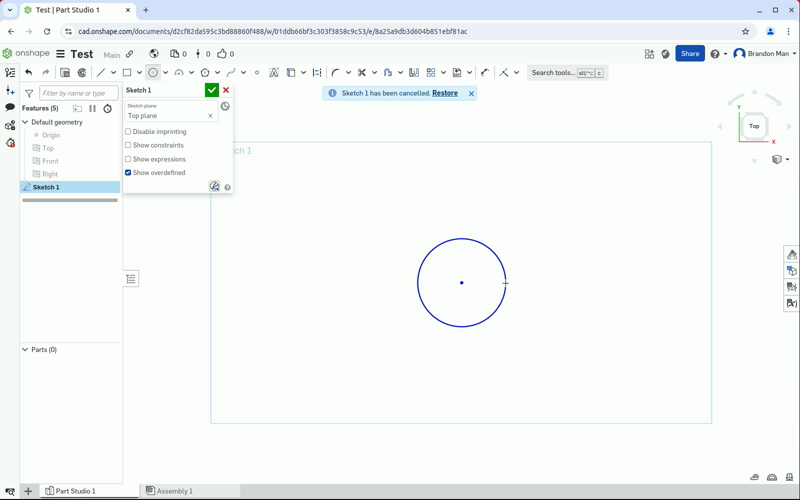
key_down(shift)
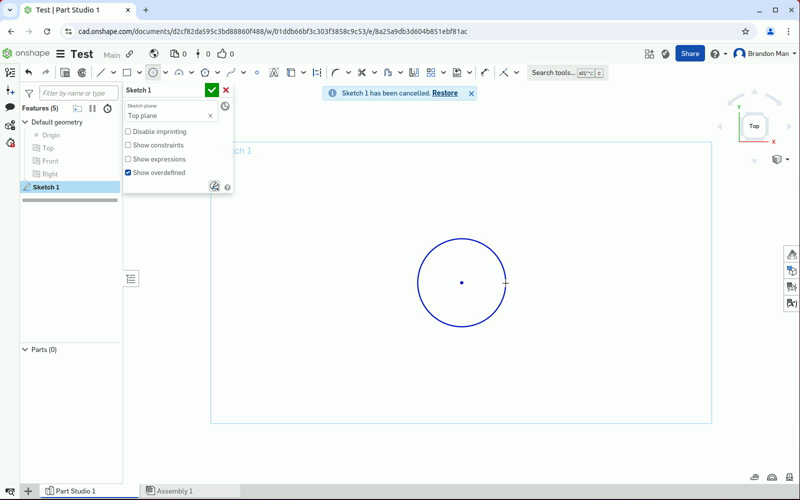
mouse_move(461, 282)
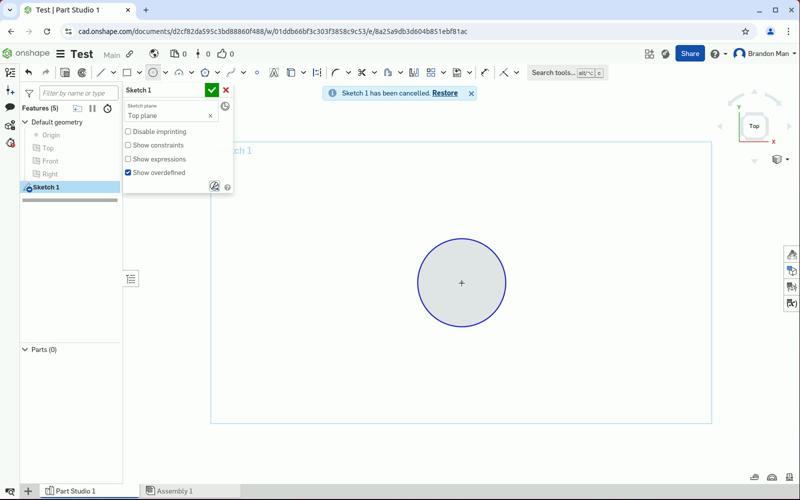
click(461, 282)
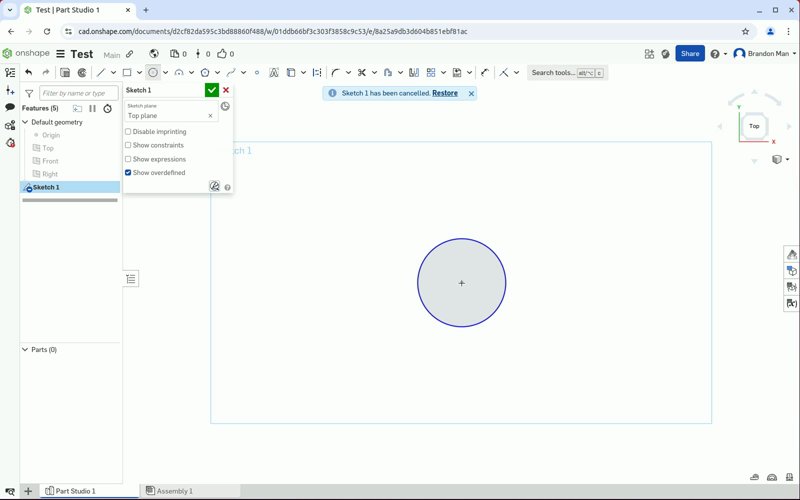
key_up(shift)
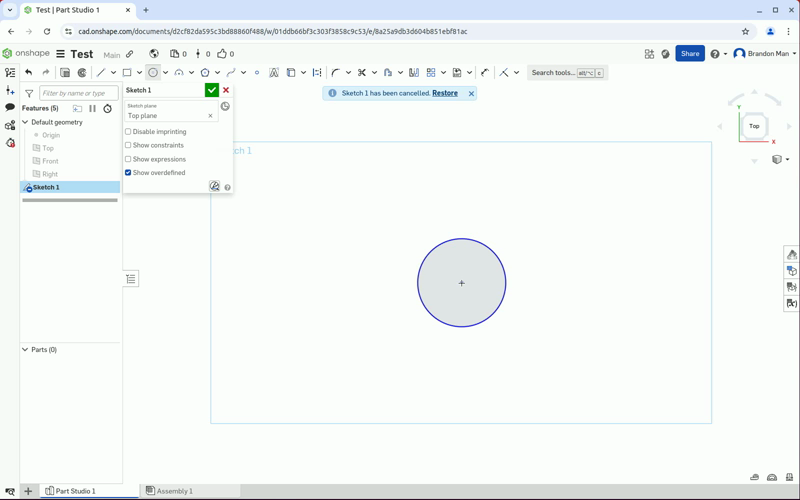
mouse_move(490, 282)
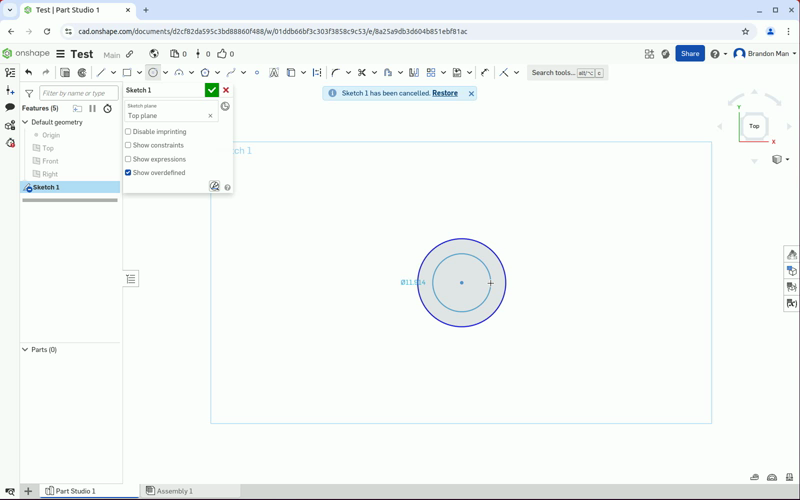
click(490, 282)
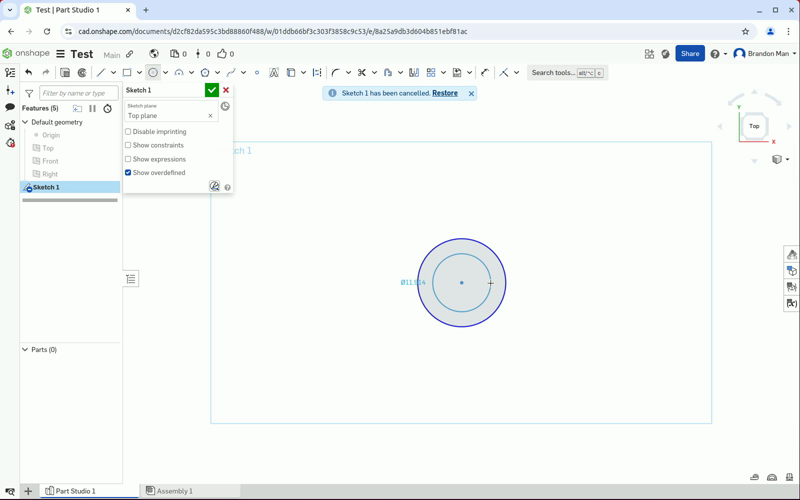
key(esc)
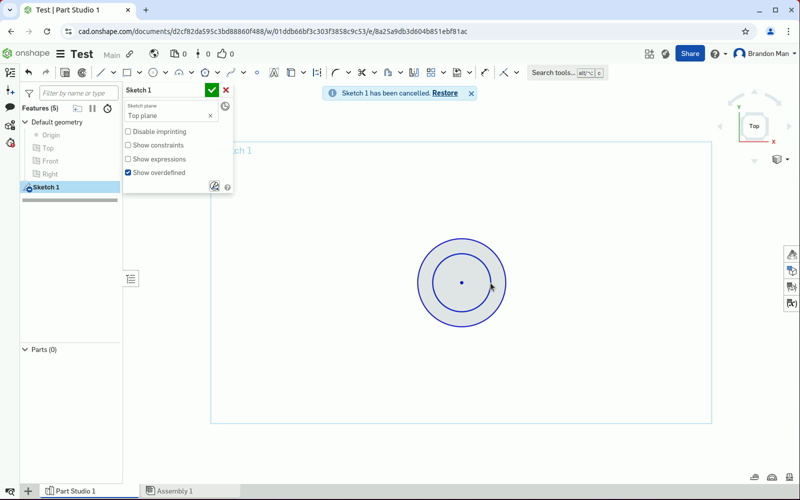
mouse_move(457, 244)
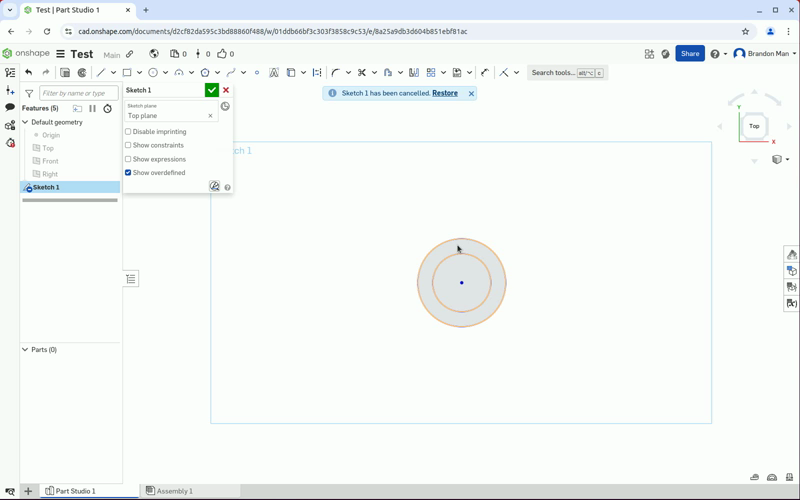
click(457, 244)
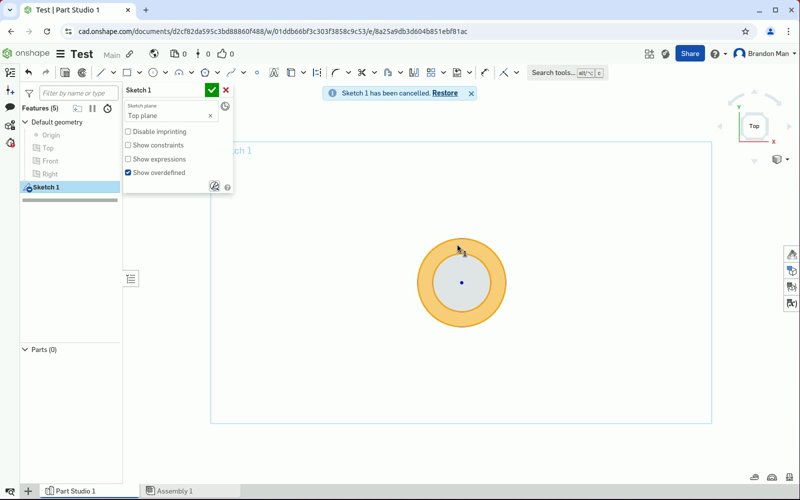
mouse_move(73, 352)
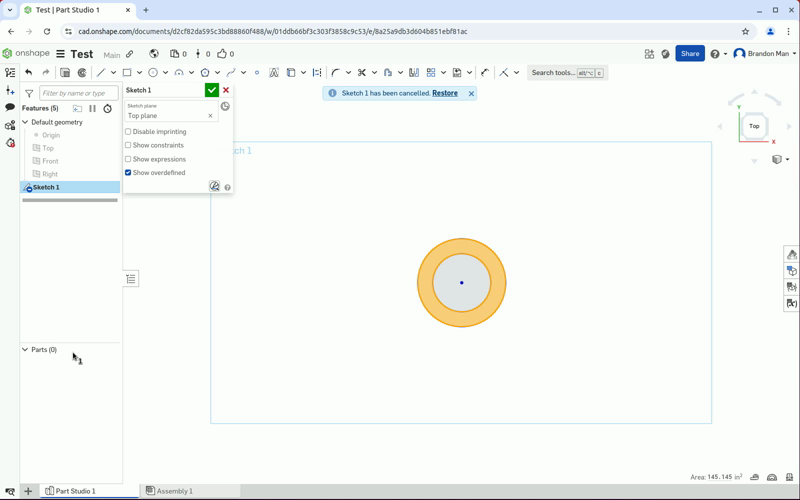
key(shift+y)
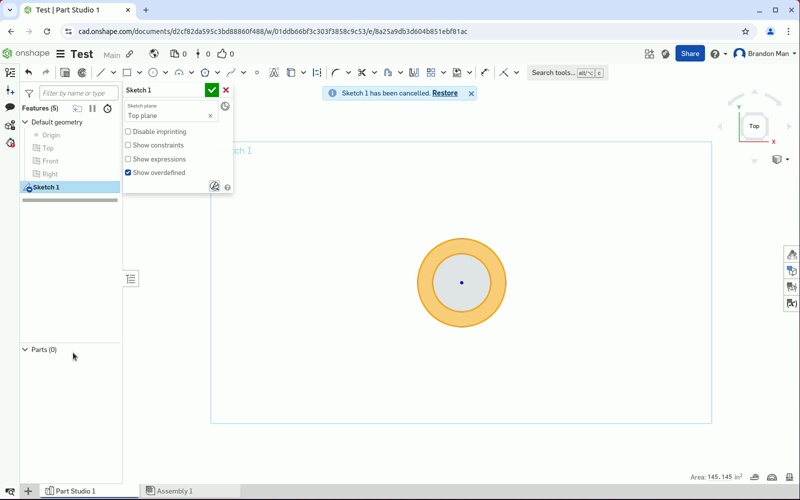
key(shift+e)
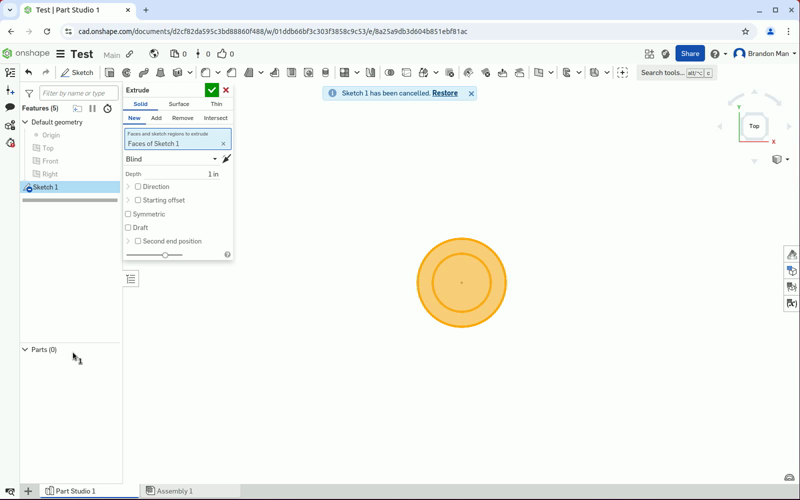
mouse_move(143, 106)
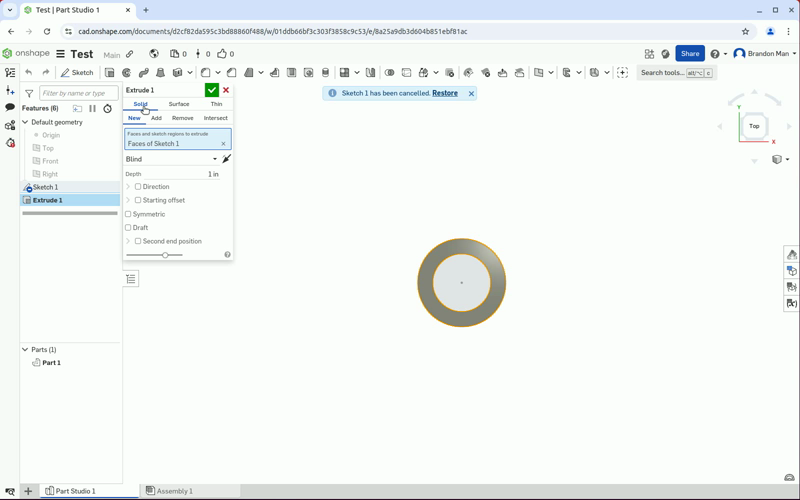
click(143, 106)
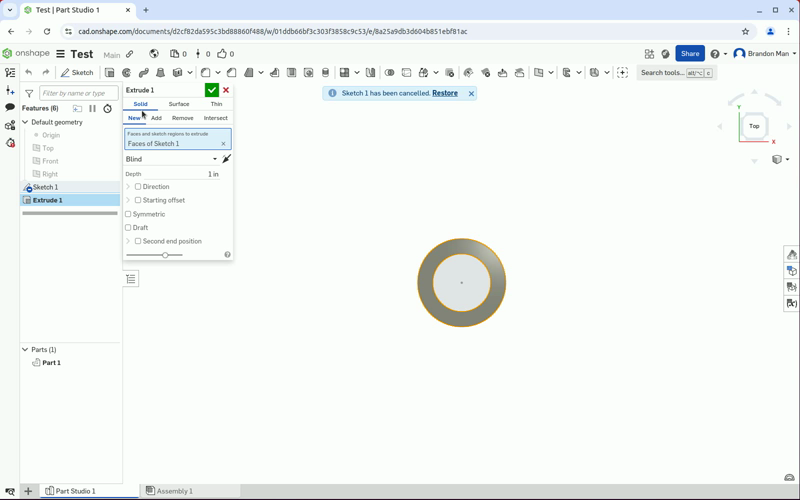
mouse_move(137, 120)
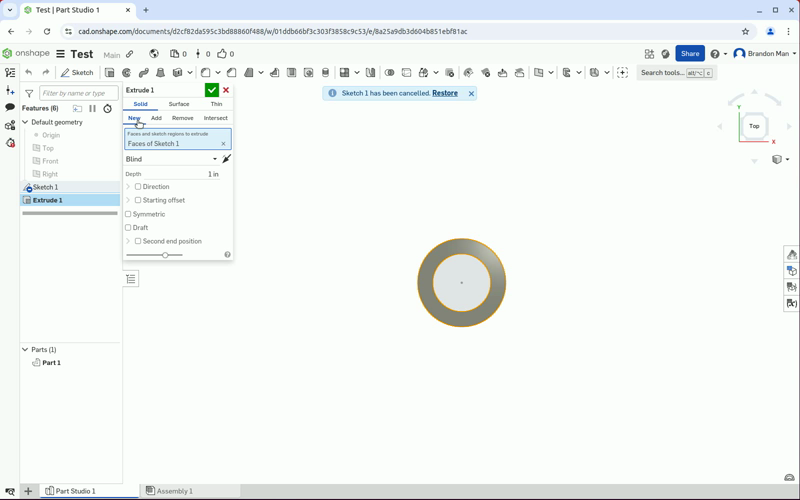
click(137, 120)
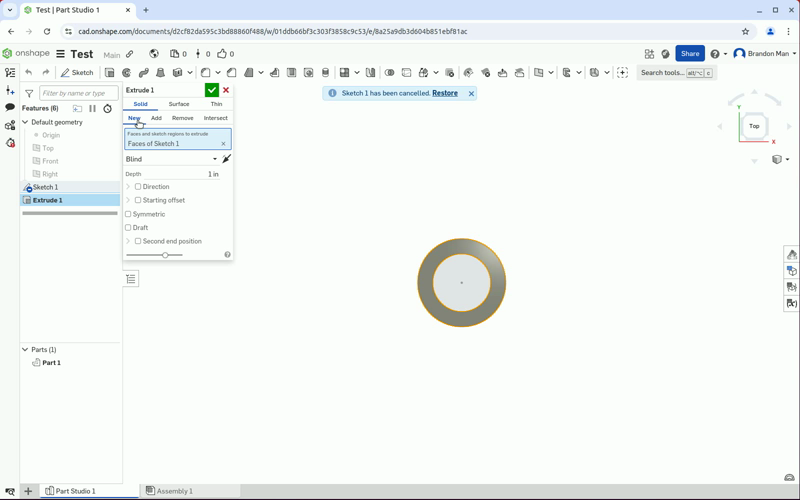
key(tab, 4)
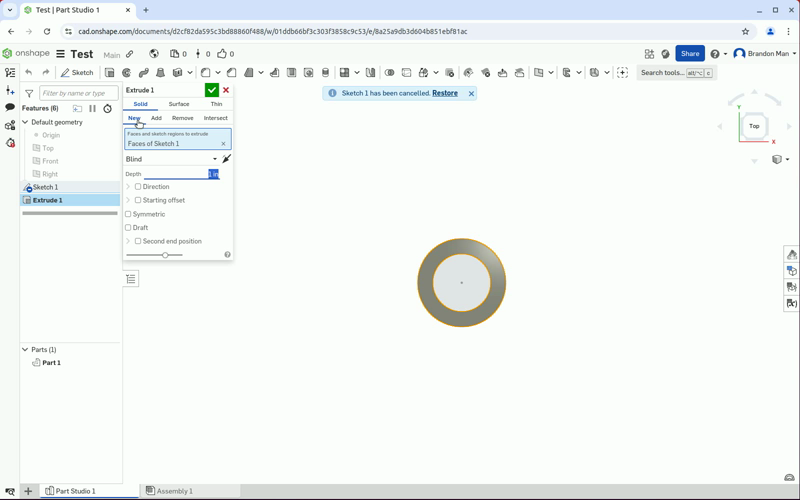
text(23.108)
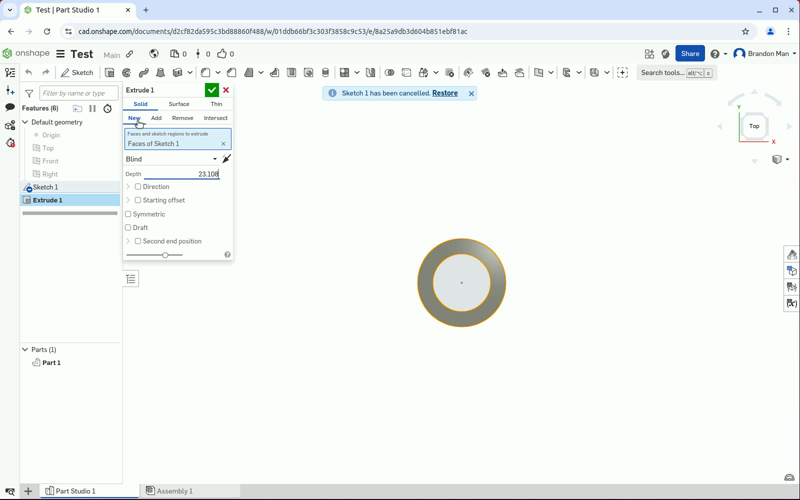
key(enter)
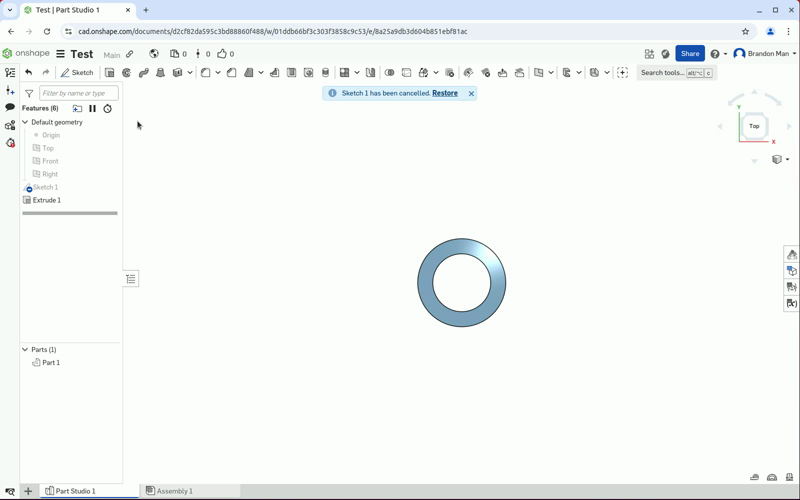
key(shift+h)
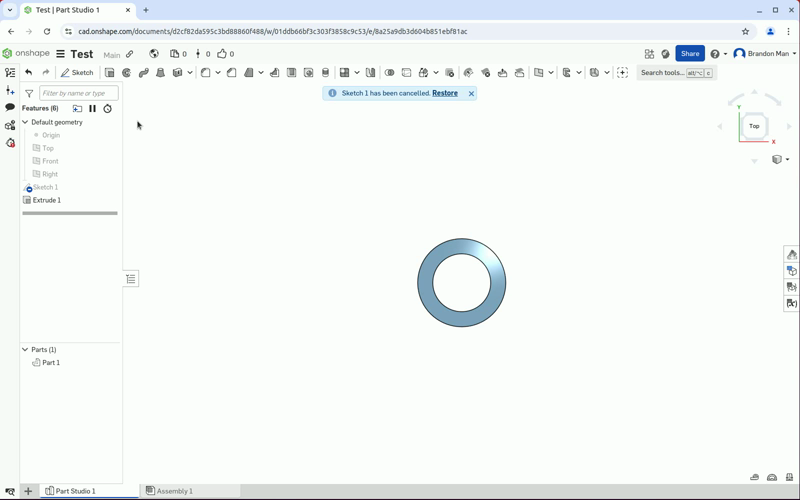
key(shift+h)
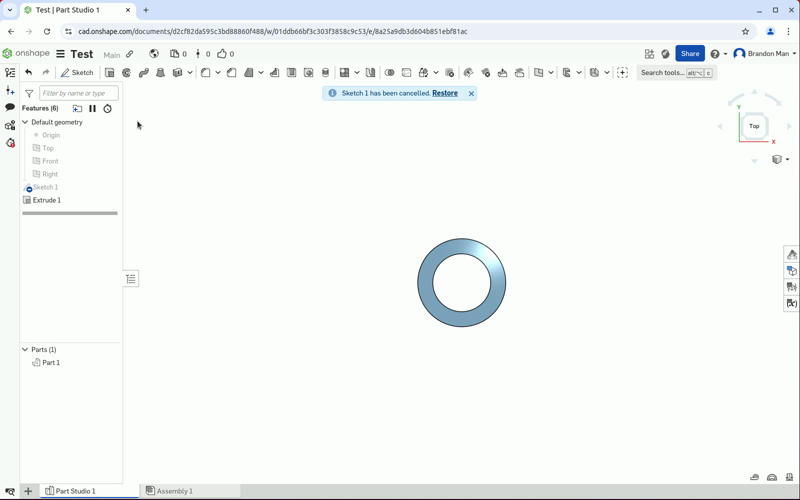
mouse_move(73, 189)
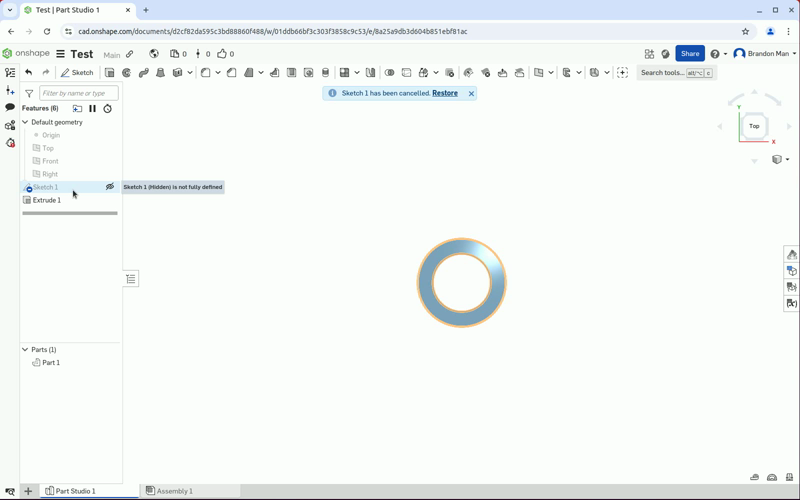
click(73, 189)
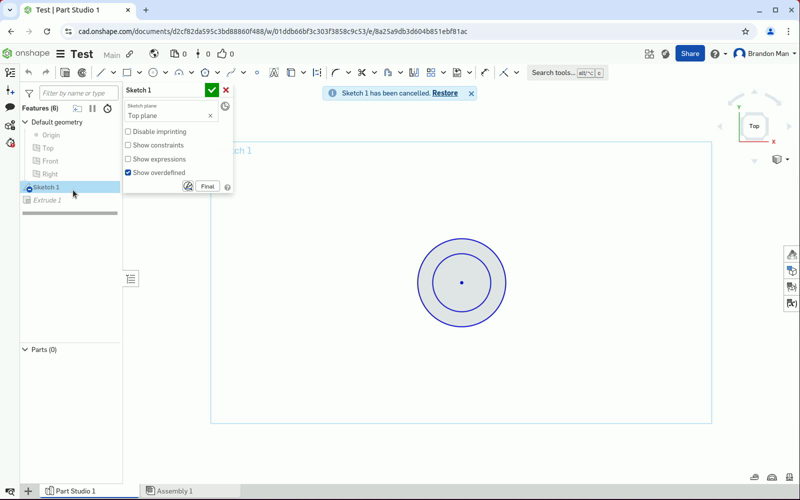
mouse_move(229, 92)
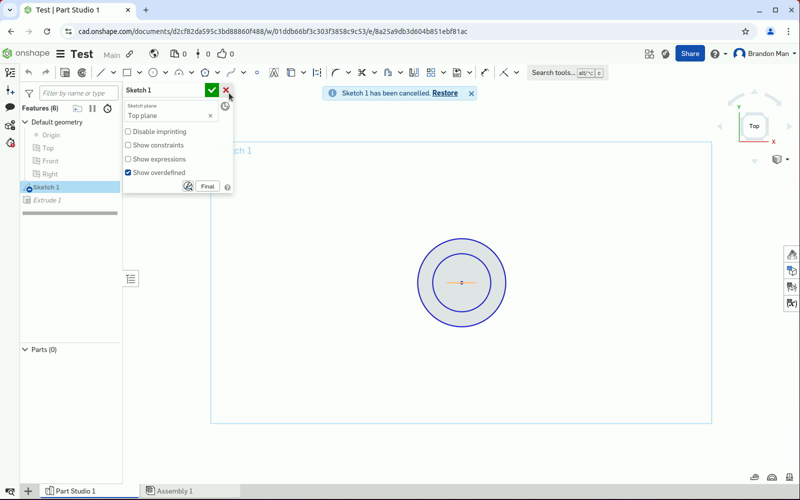
click(229, 92)
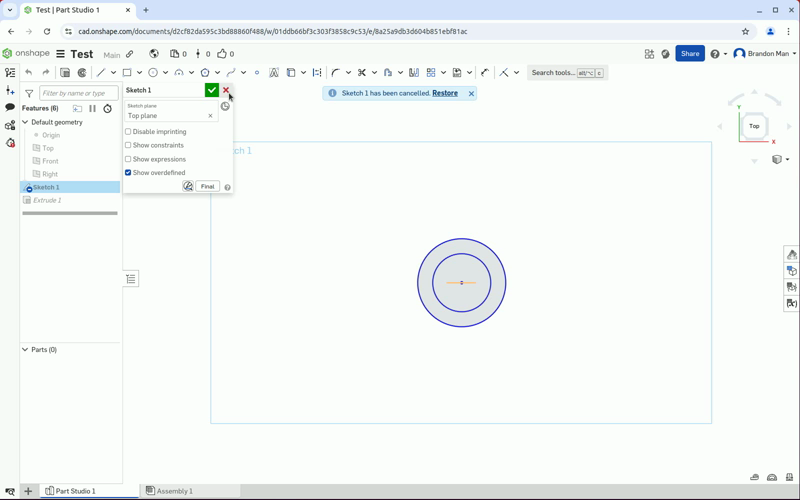
key(shift+s)
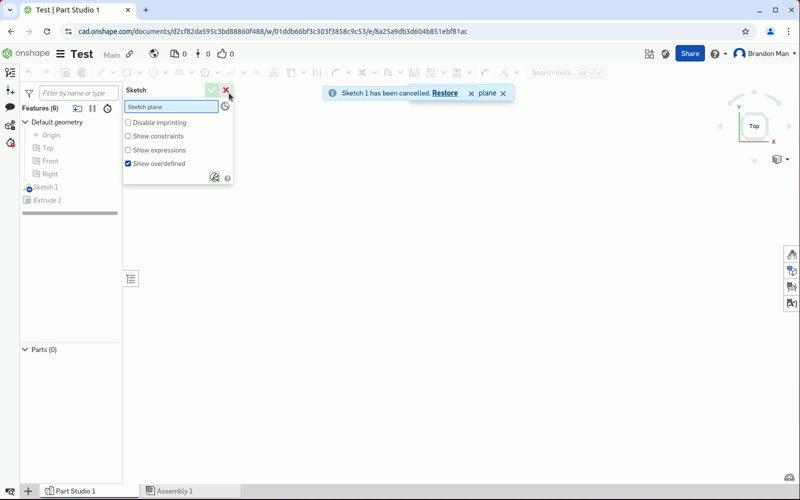
mouse_move(73, 150)
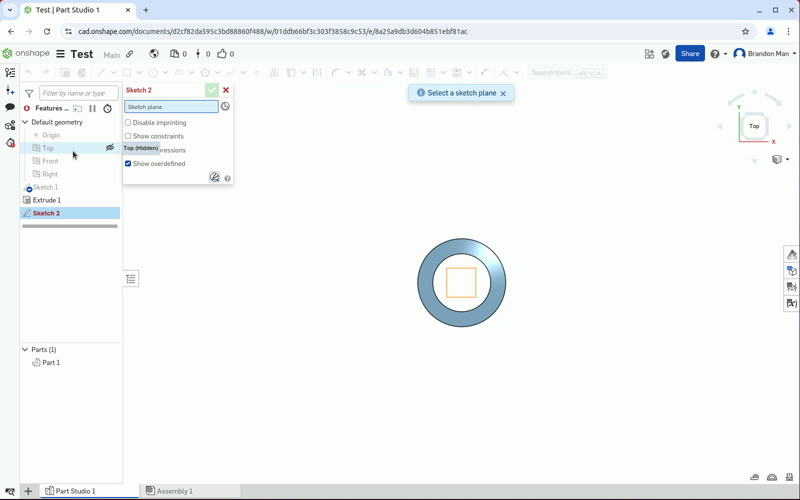
click(73, 150)
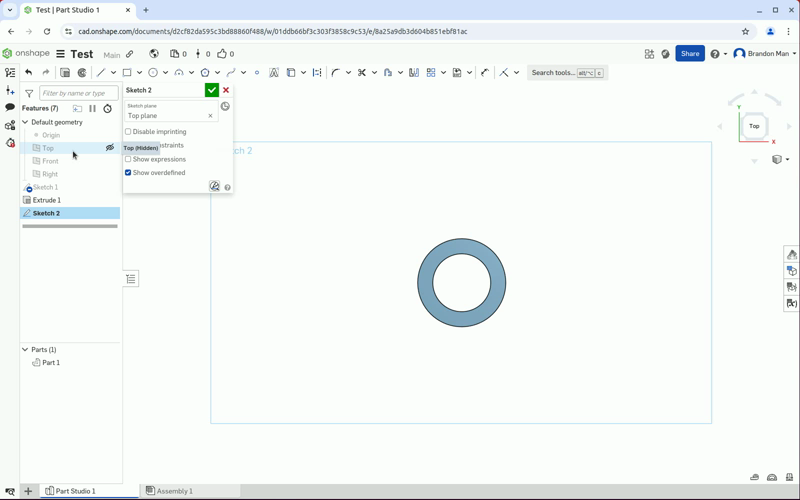
mouse_move(73, 352)
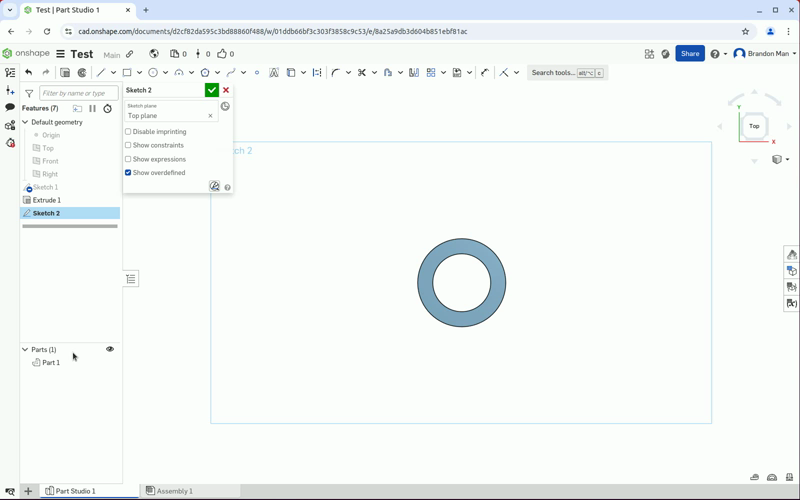
key(y)
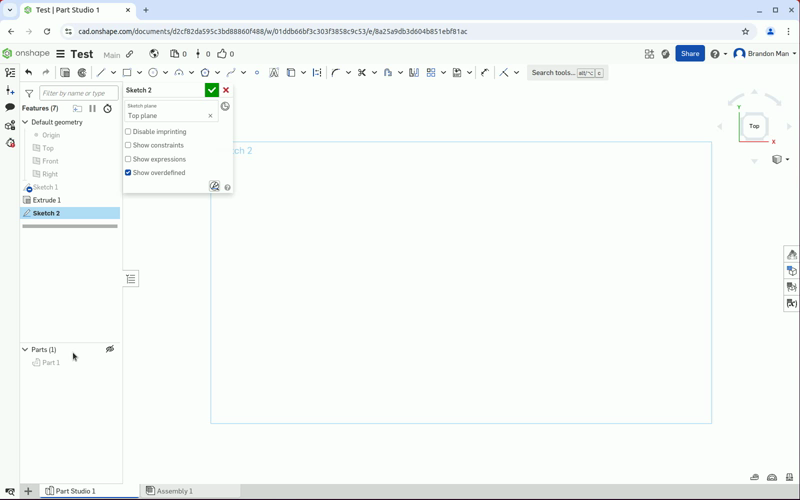
key(c)
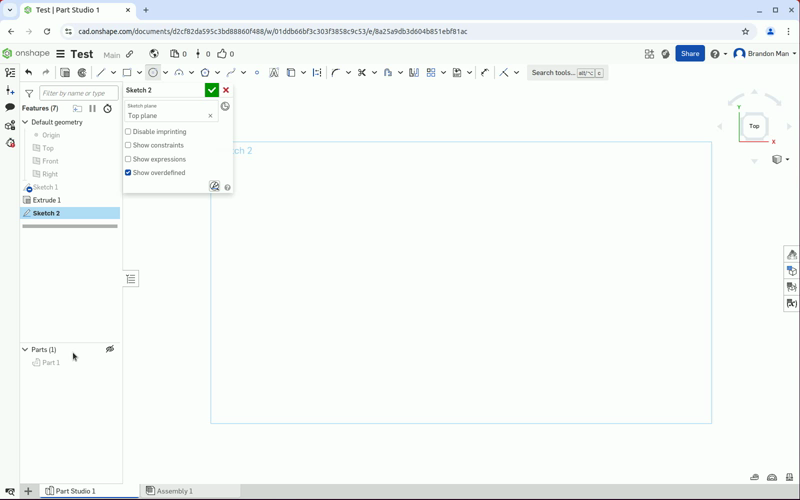
key_down(shift)
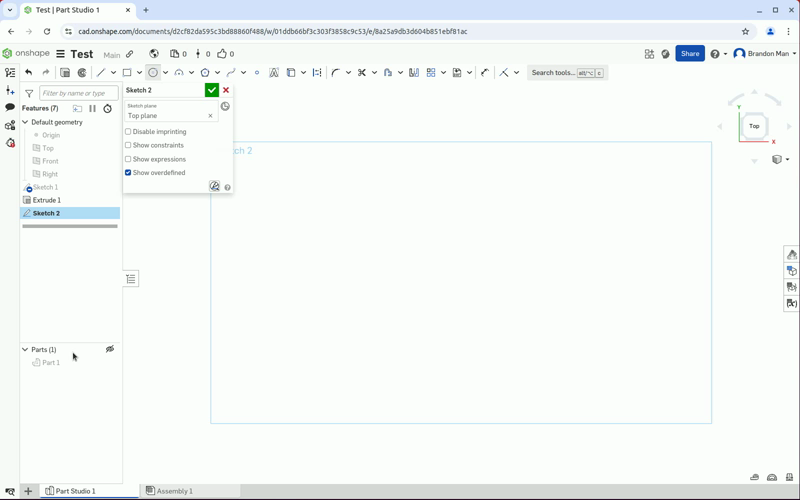
mouse_move(461, 282)
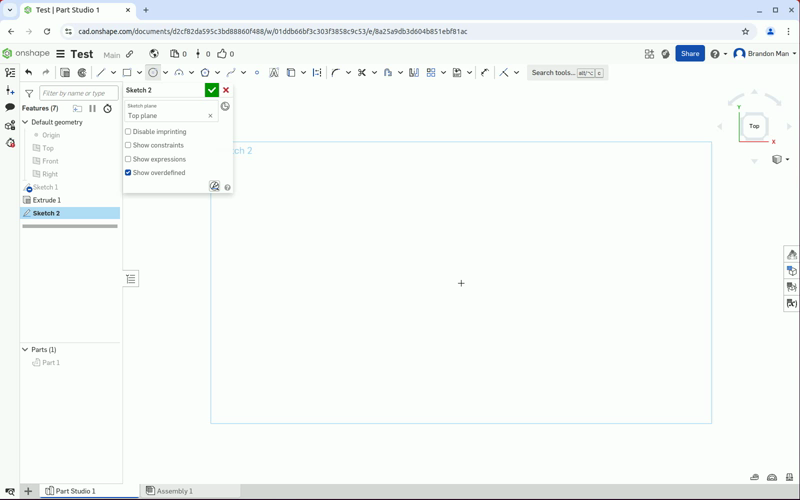
click(461, 282)
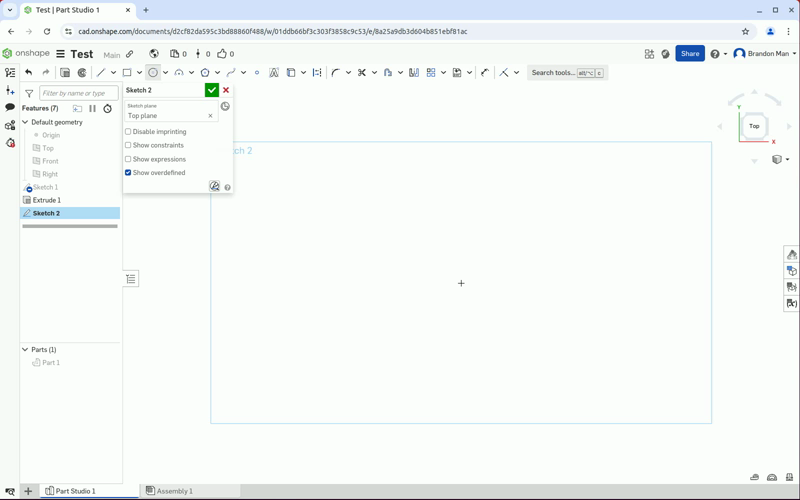
key_up(shift)
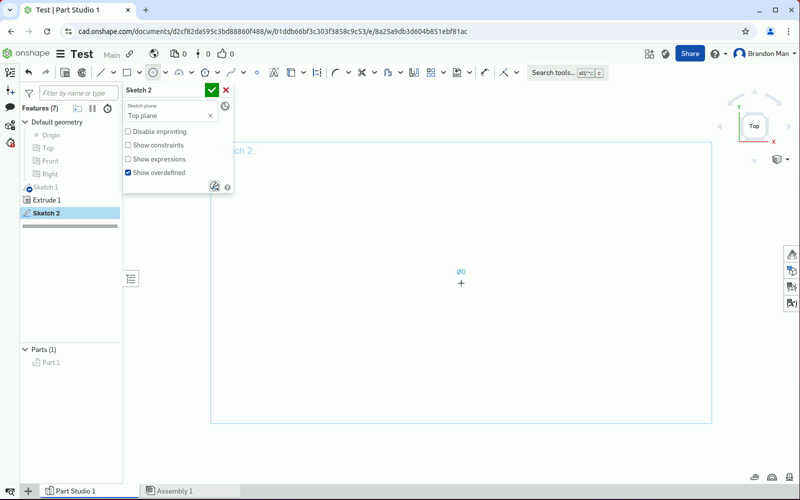
mouse_move(518, 282)
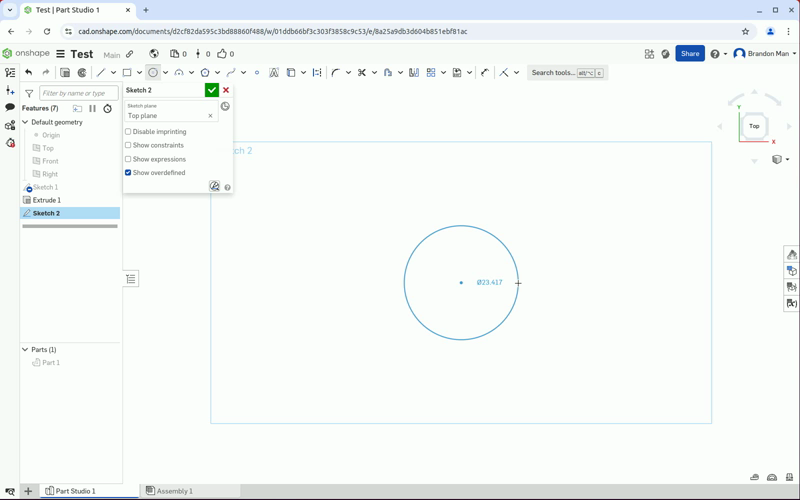
click(518, 282)
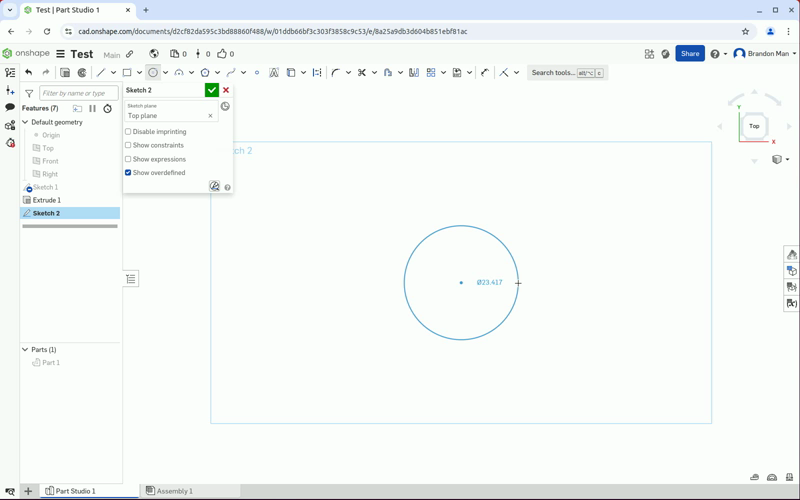
key(esc)
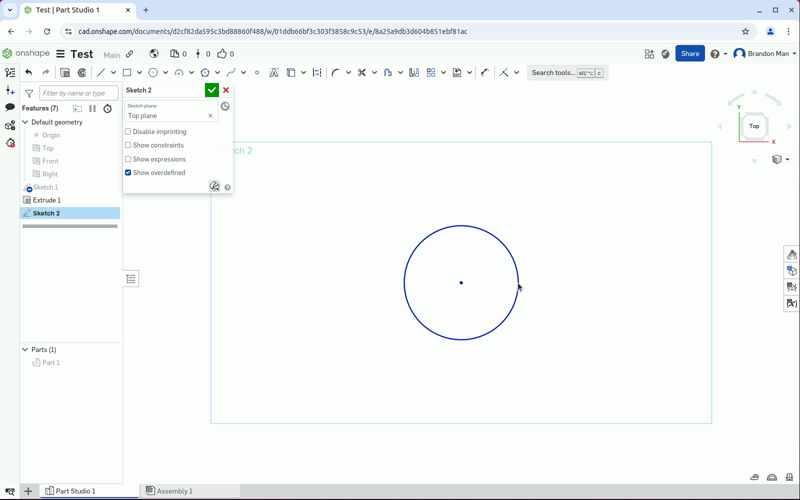
key(c)
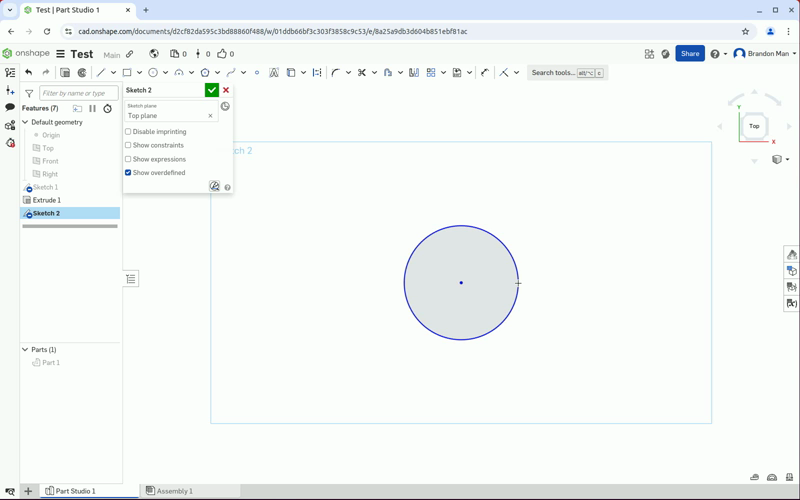
key_down(shift)
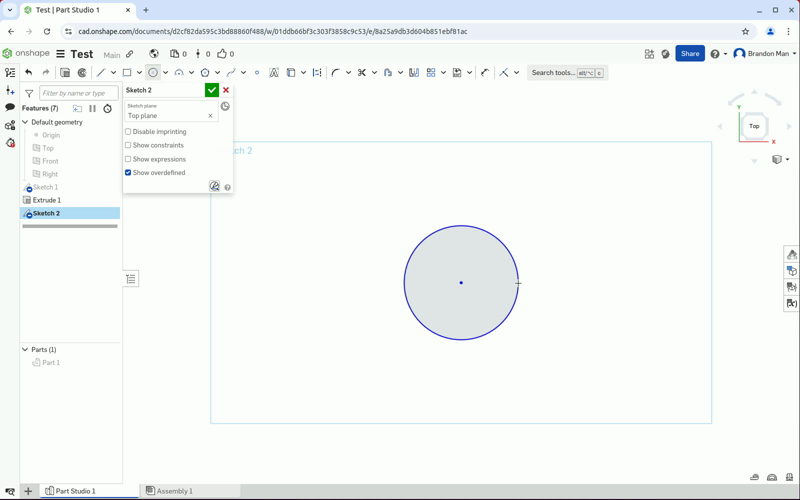
mouse_move(461, 282)
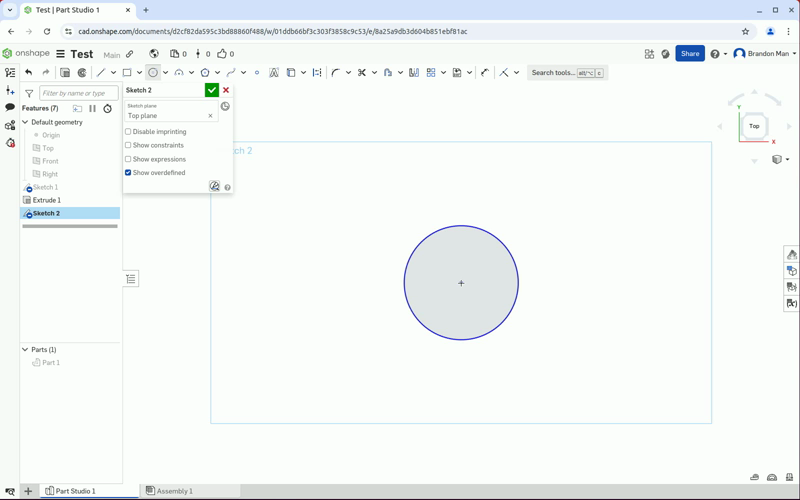
click(461, 282)
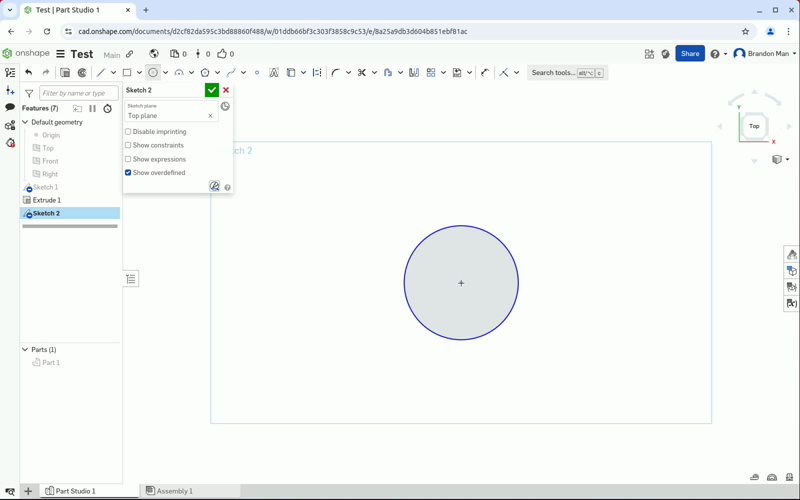
key_up(shift)
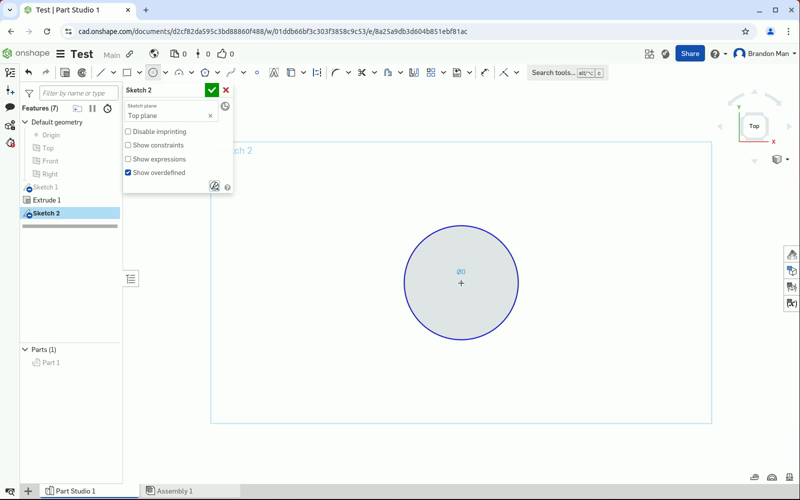
mouse_move(504, 282)
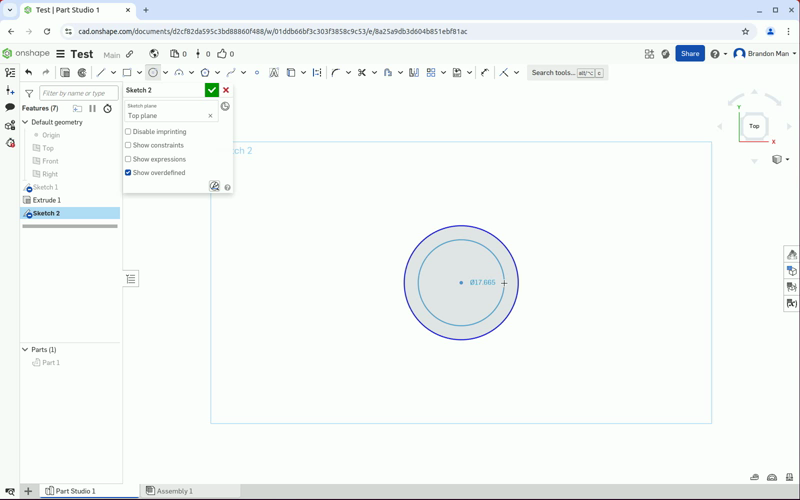
click(504, 282)
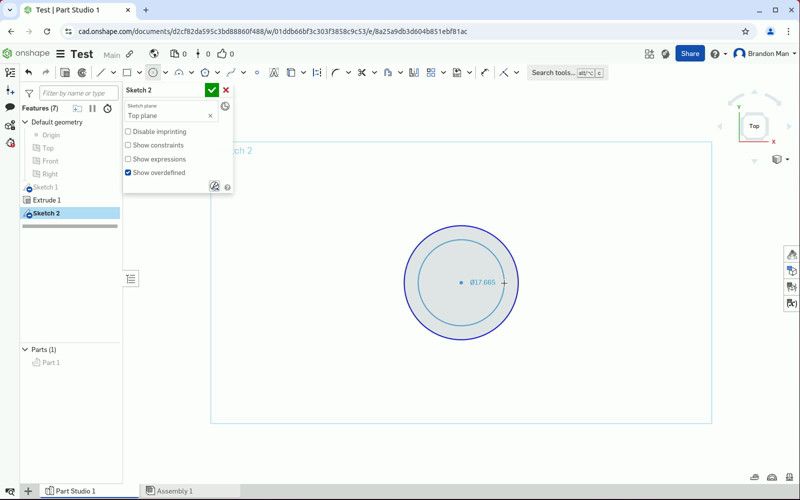
key(esc)
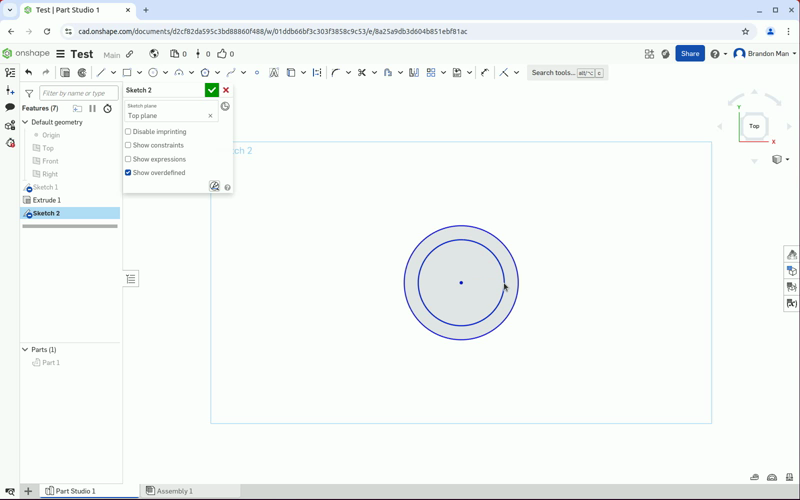
mouse_move(450, 233)
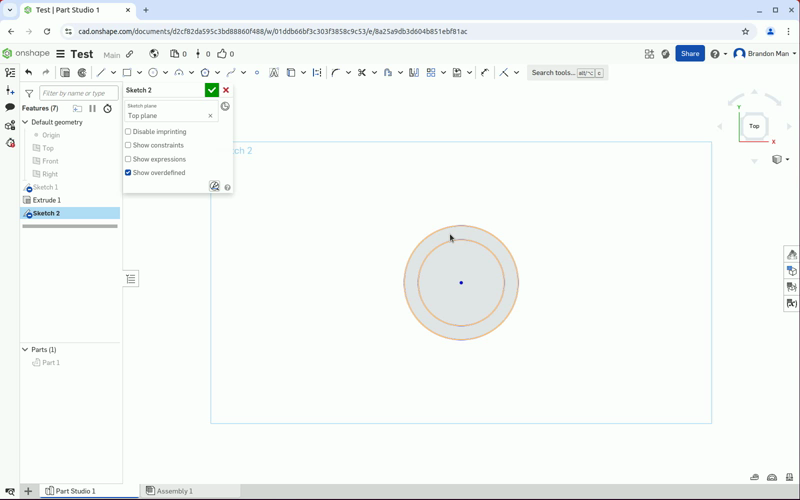
click(450, 233)
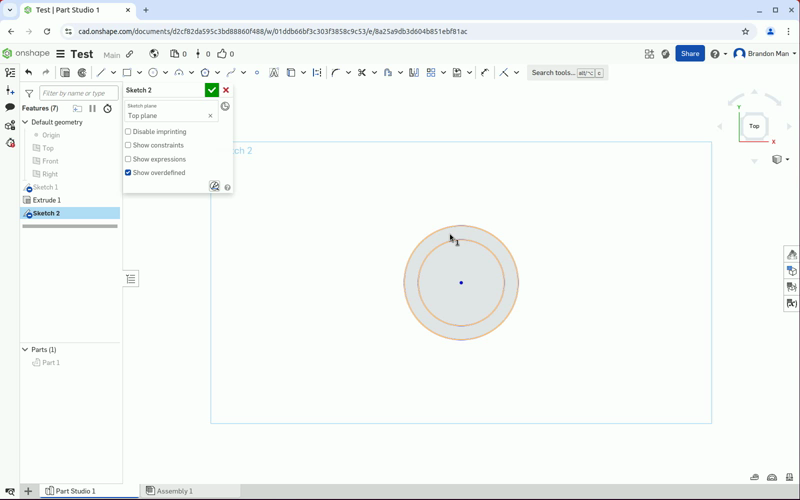
mouse_move(73, 352)
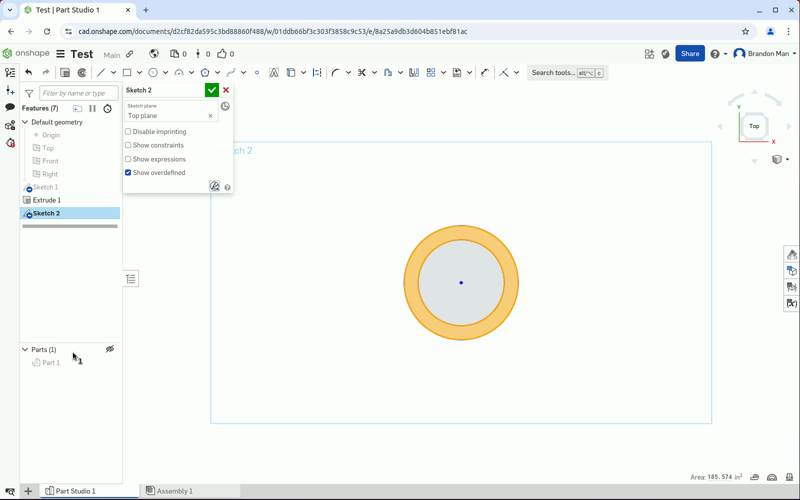
key(shift+y)
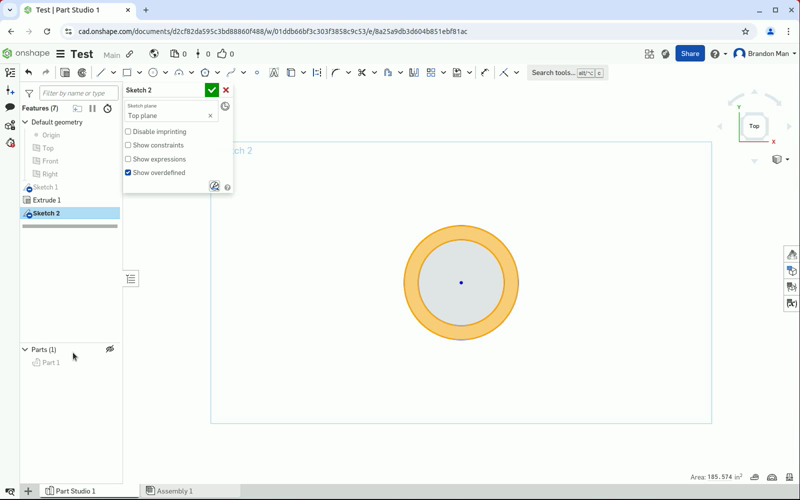
key(shift+e)
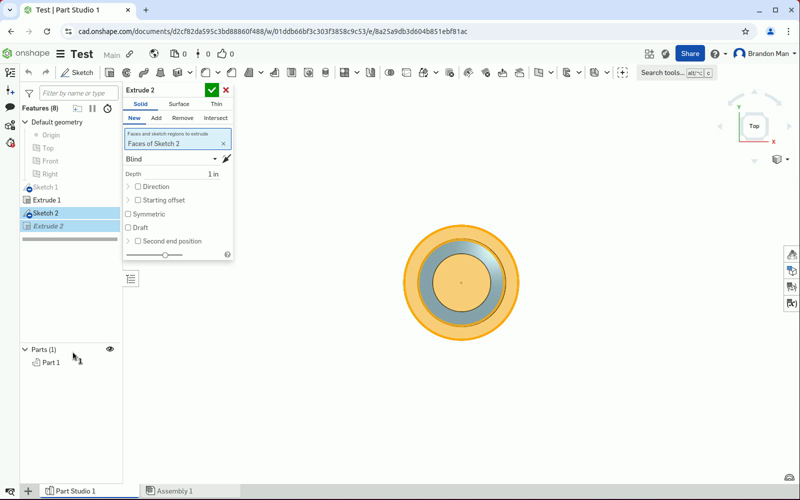
mouse_move(143, 106)
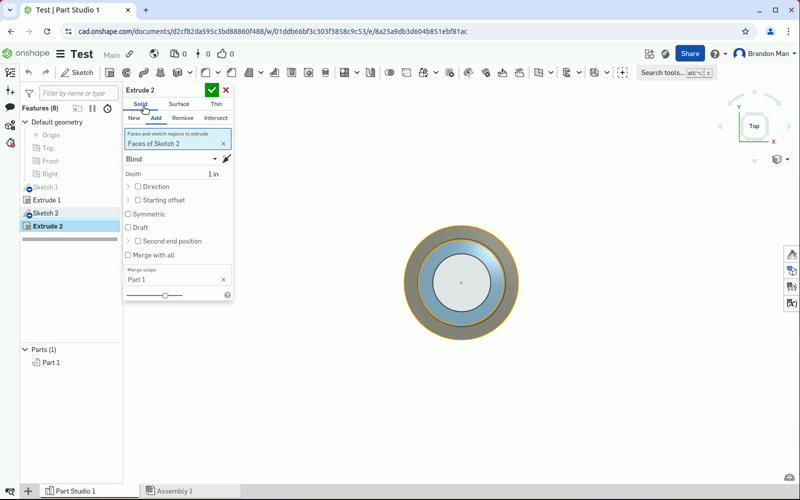
click(143, 106)
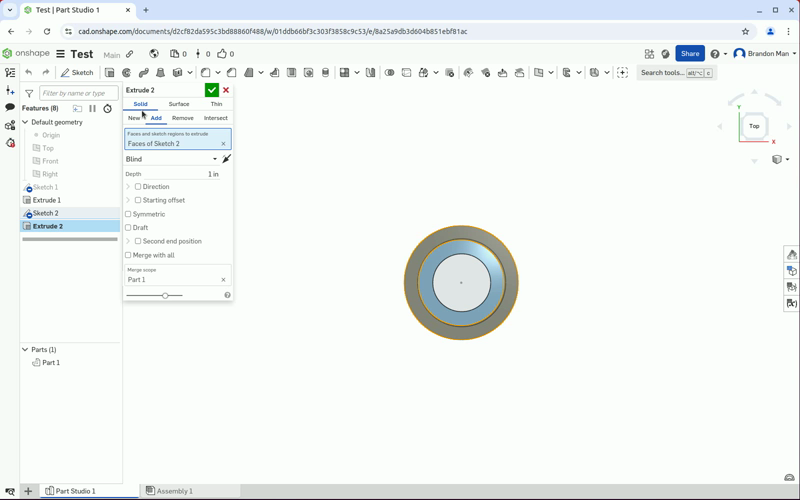
mouse_move(137, 120)
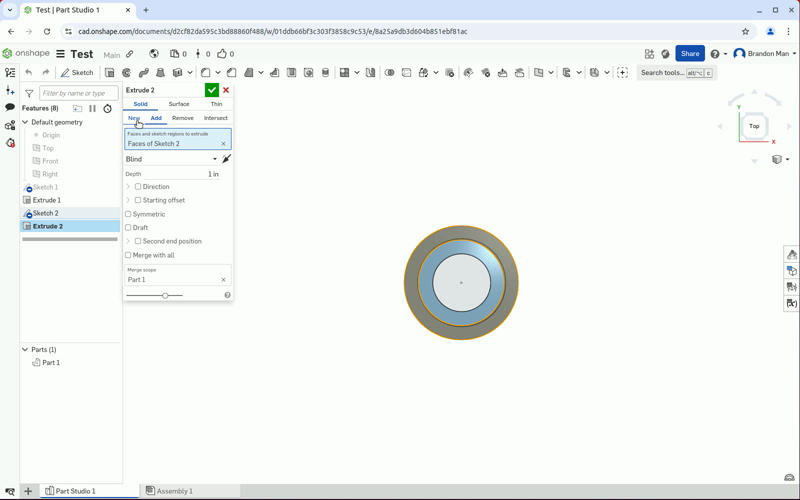
click(137, 120)
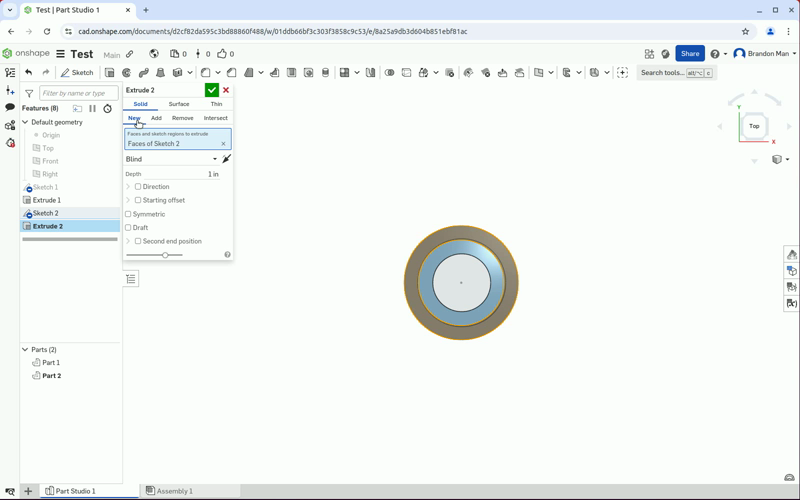
key(tab, 4)
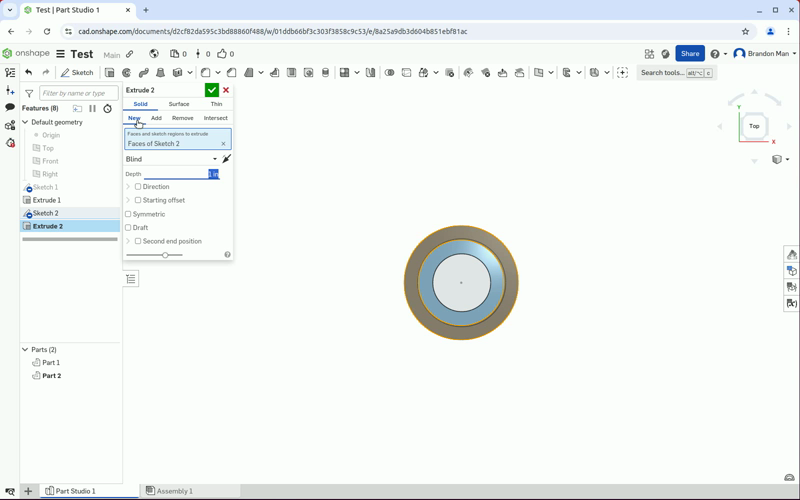
text(23.108)
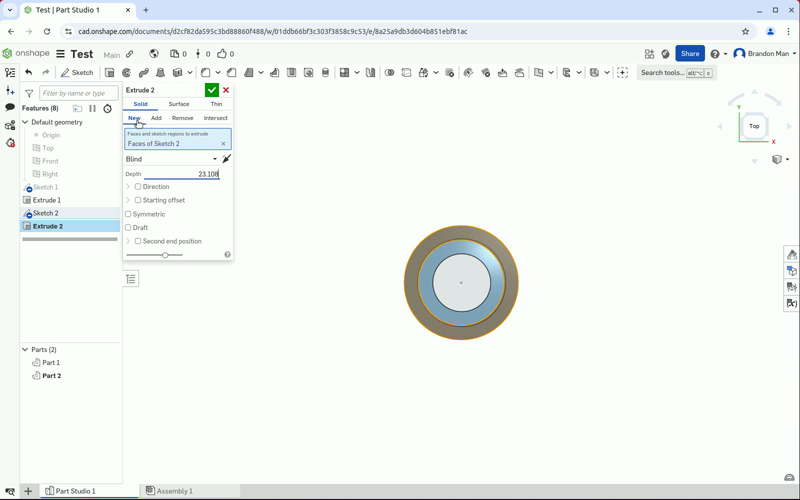
key(enter)
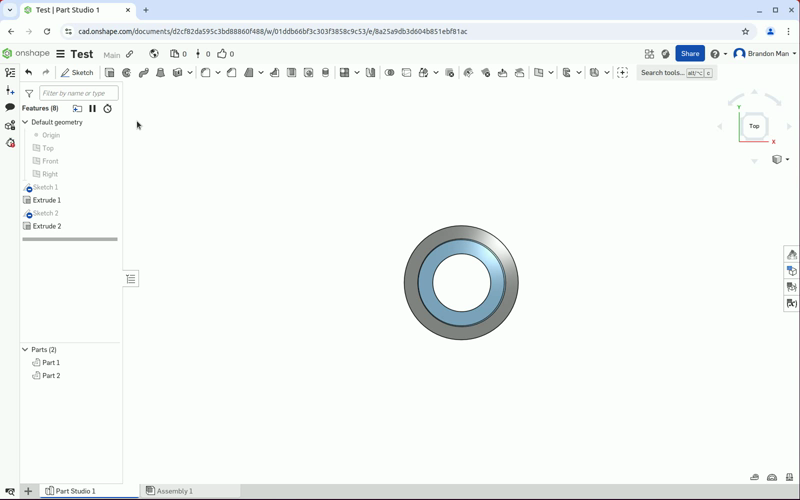
key(shift+h)
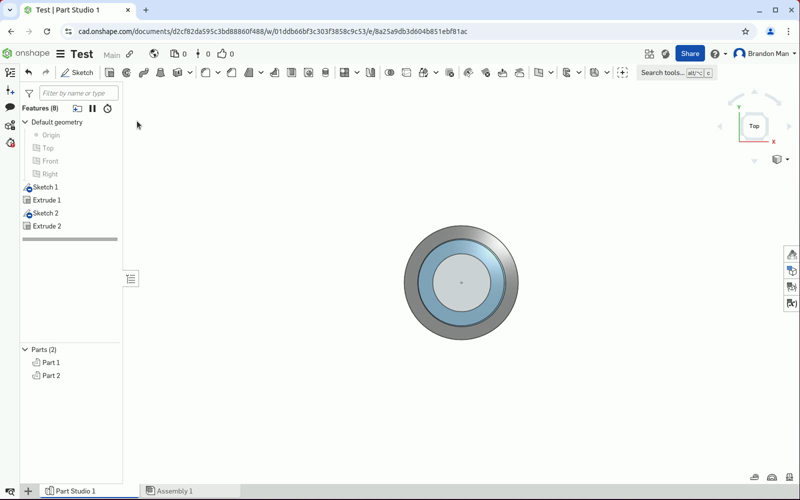
key(shift+h)
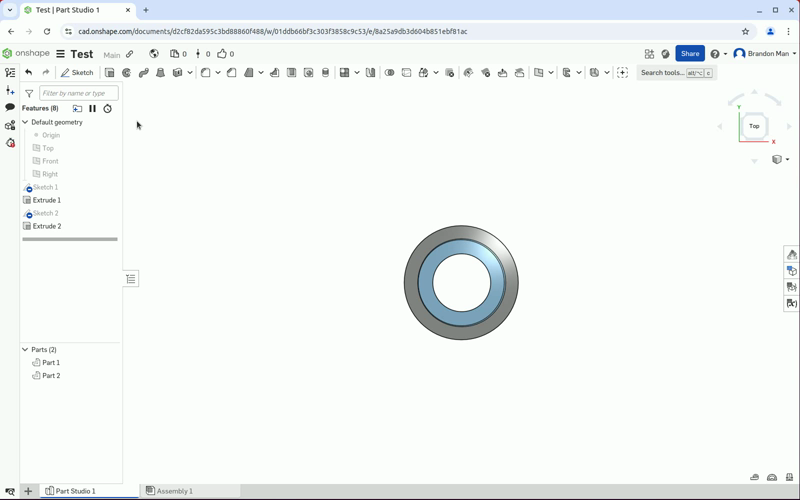
mouse_move(73, 189)
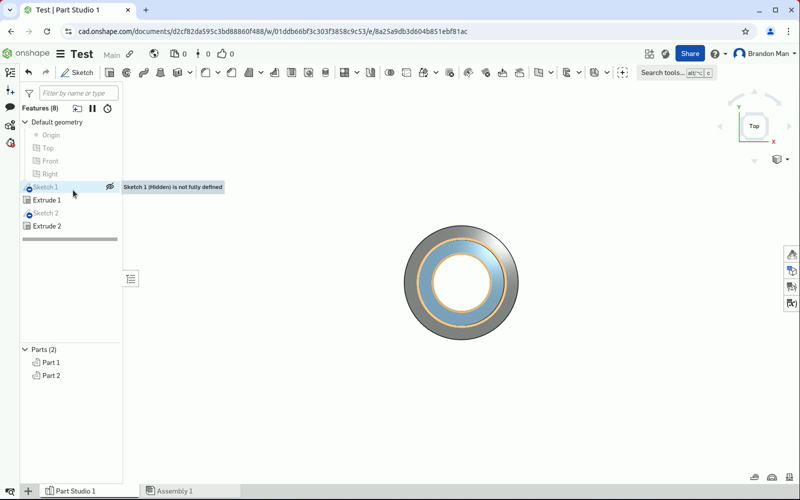
click(73, 189)
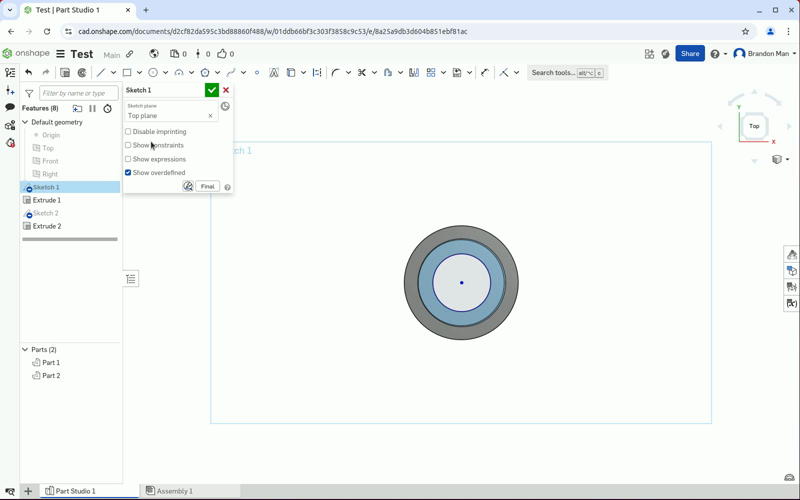
mouse_move(229, 92)
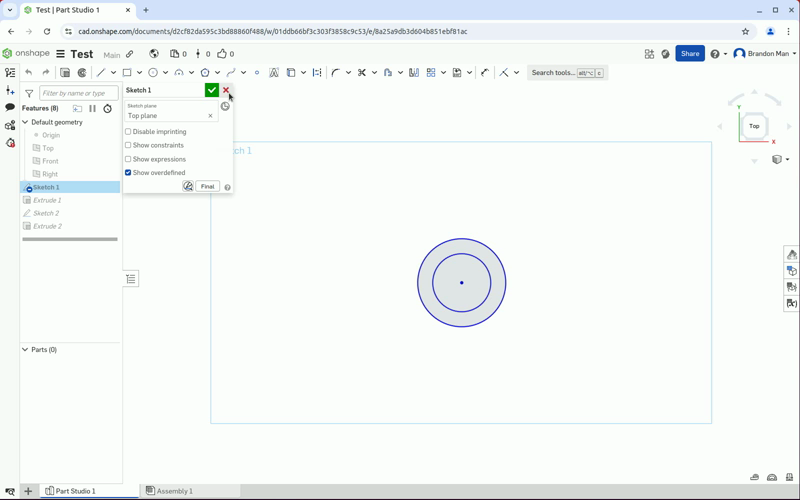
click(229, 92)
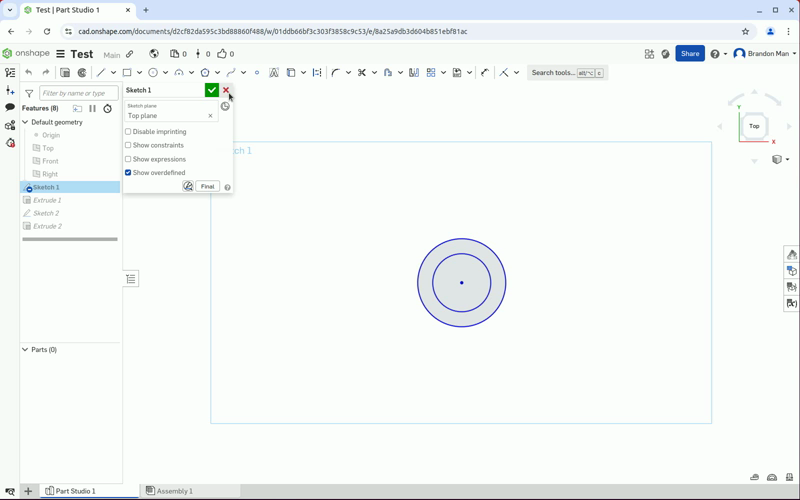
key(shift+s)
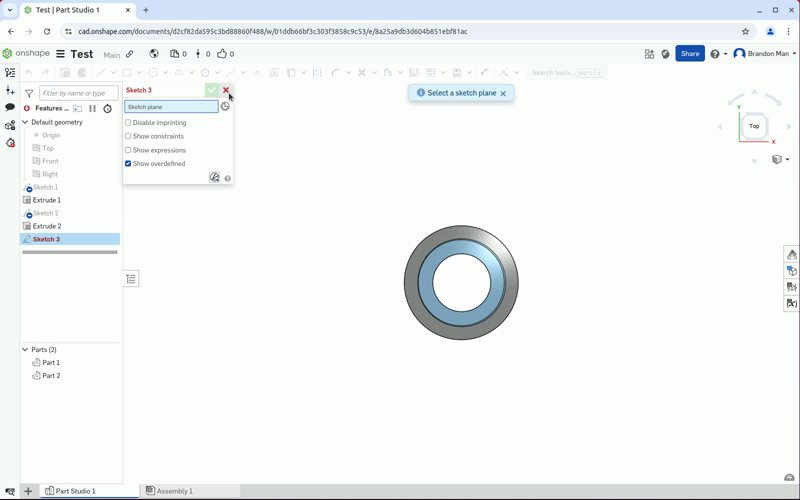
mouse_move(73, 150)
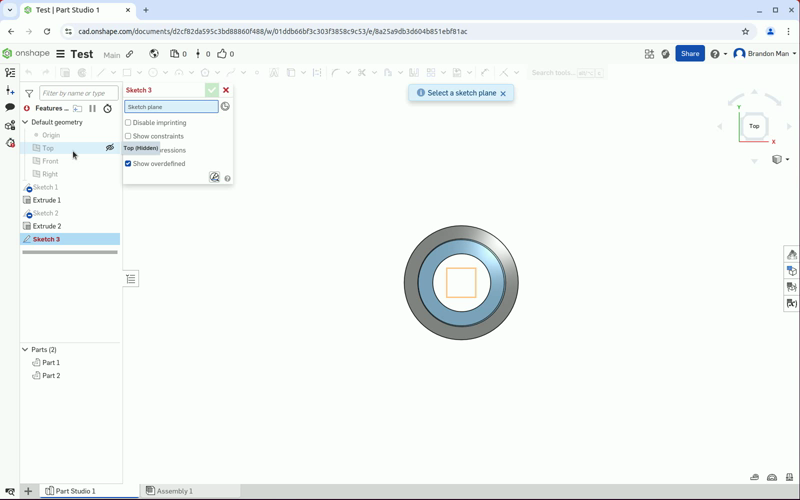
click(73, 150)
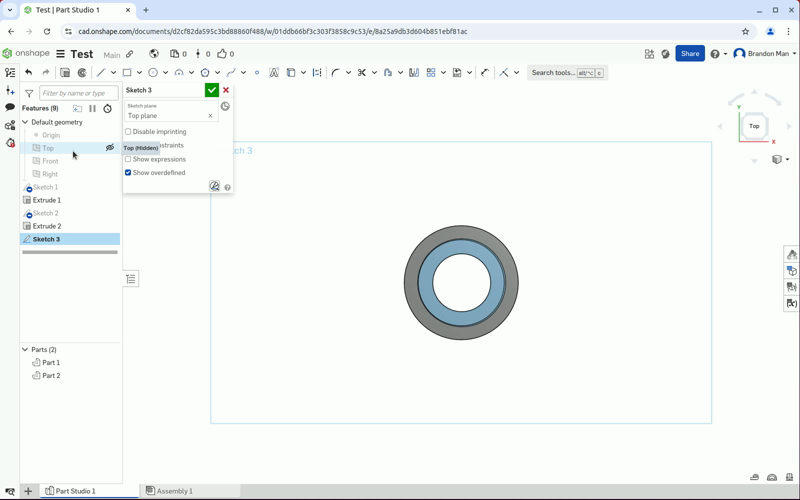
mouse_move(73, 352)
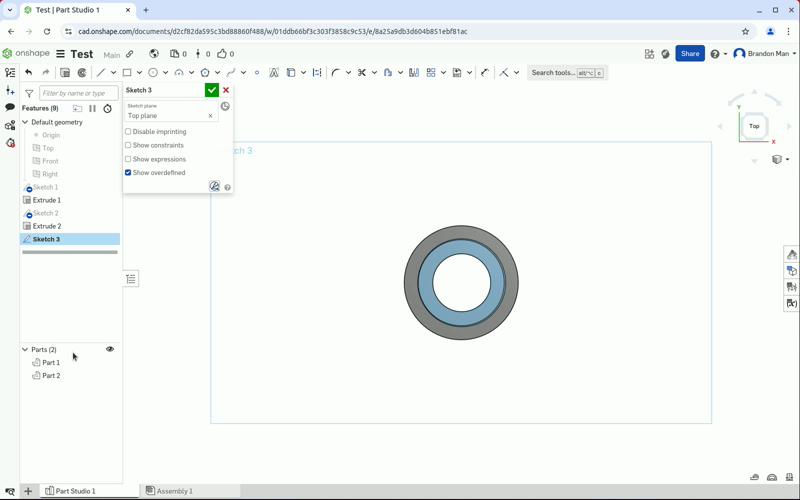
key(y)
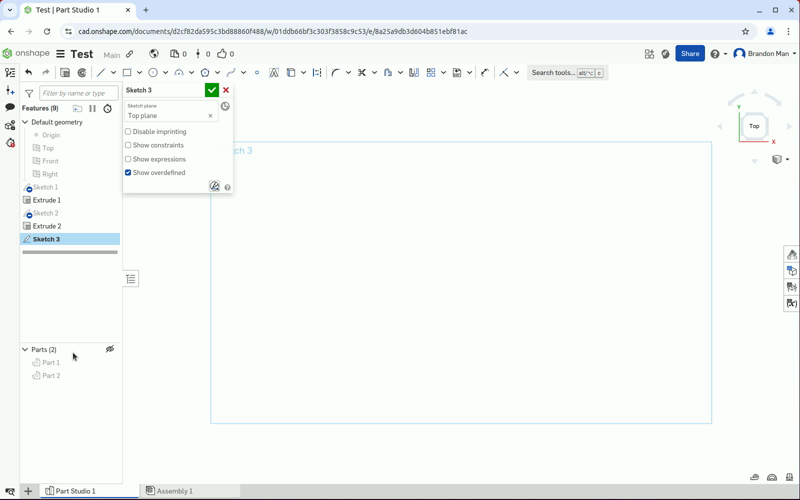
key(c)
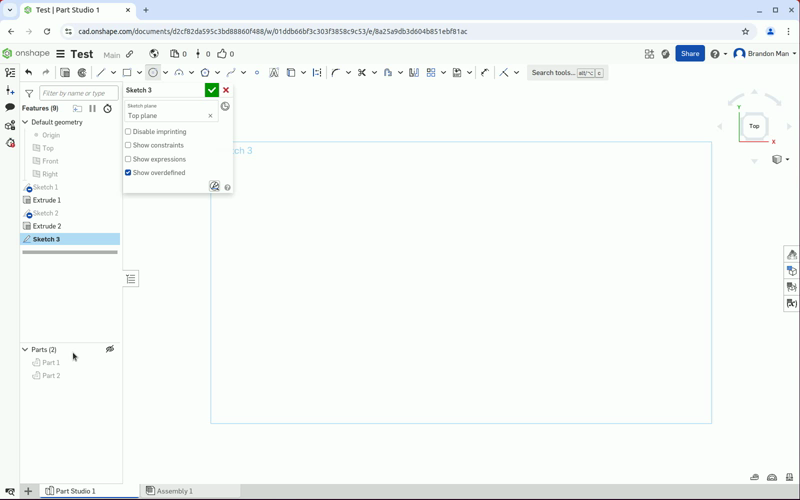
key_down(shift)
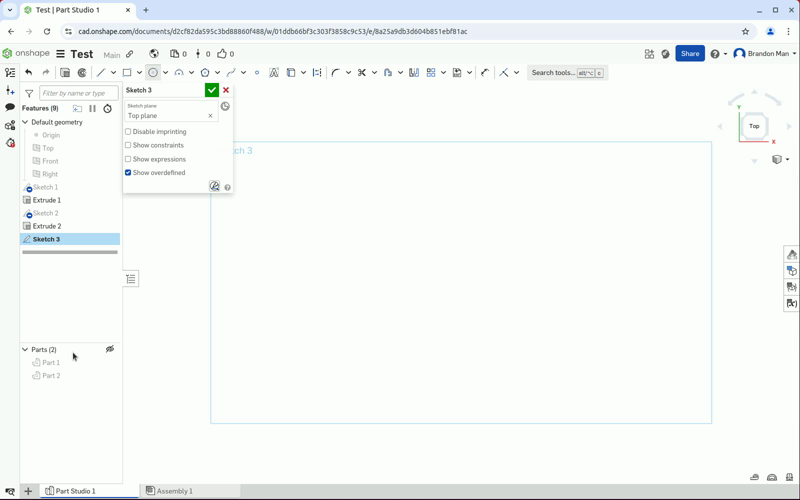
mouse_move(461, 282)
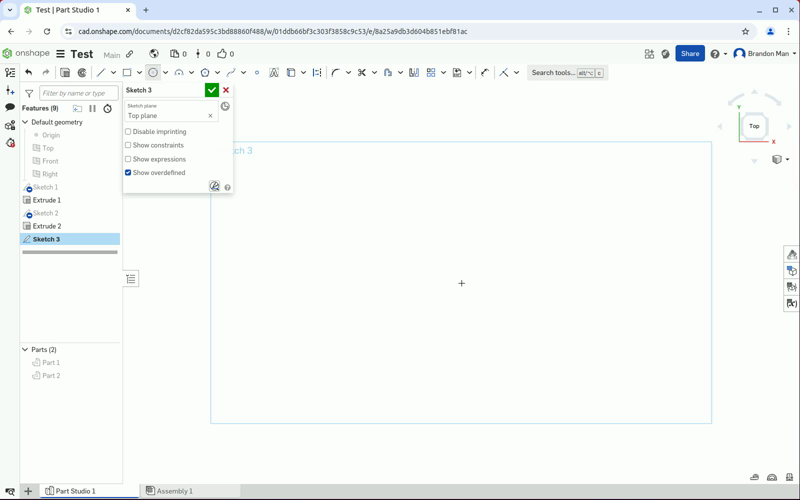
click(461, 282)
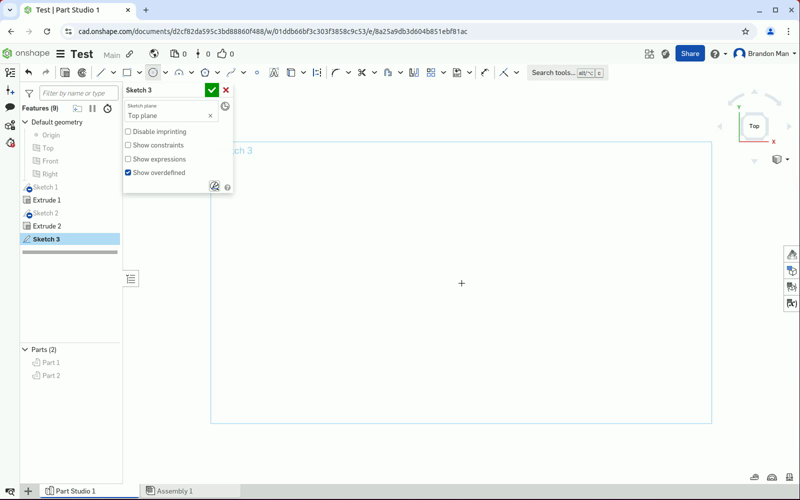
key_up(shift)
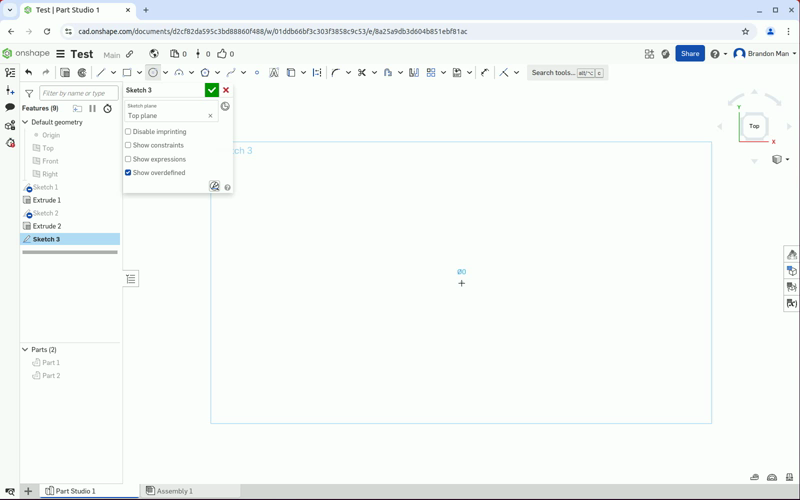
mouse_move(505, 282)
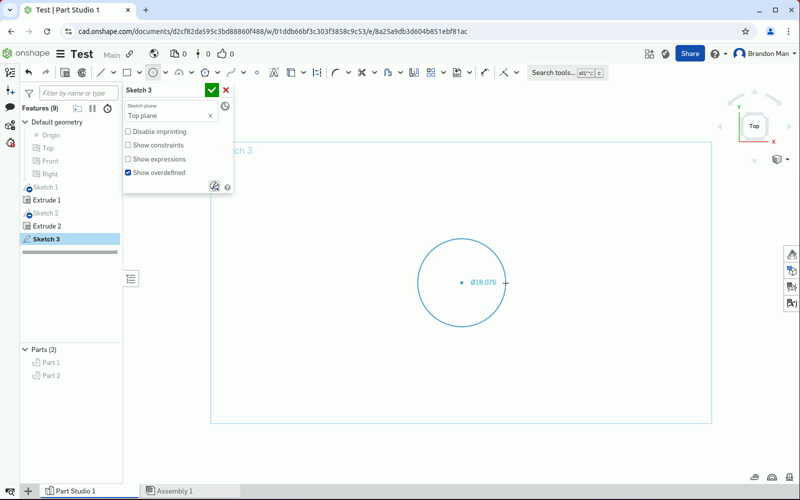
click(505, 282)
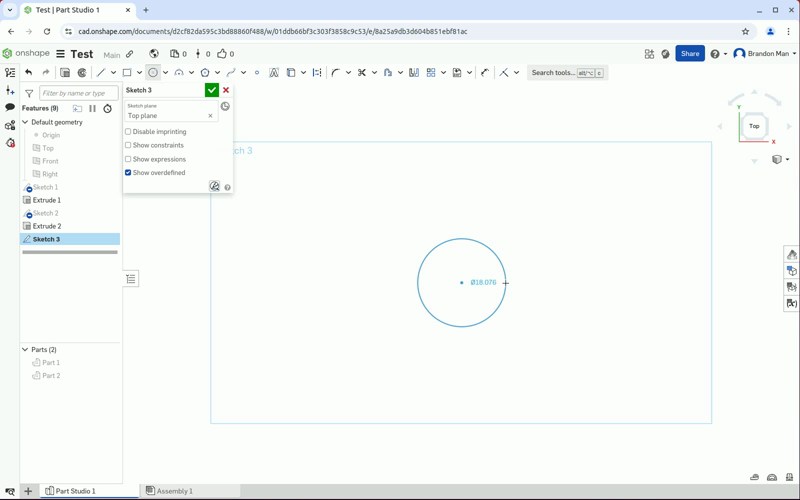
key(esc)
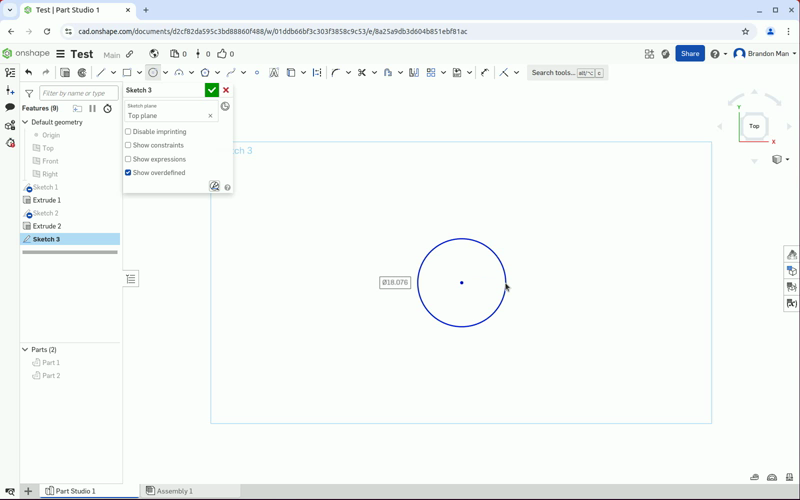
key(c)
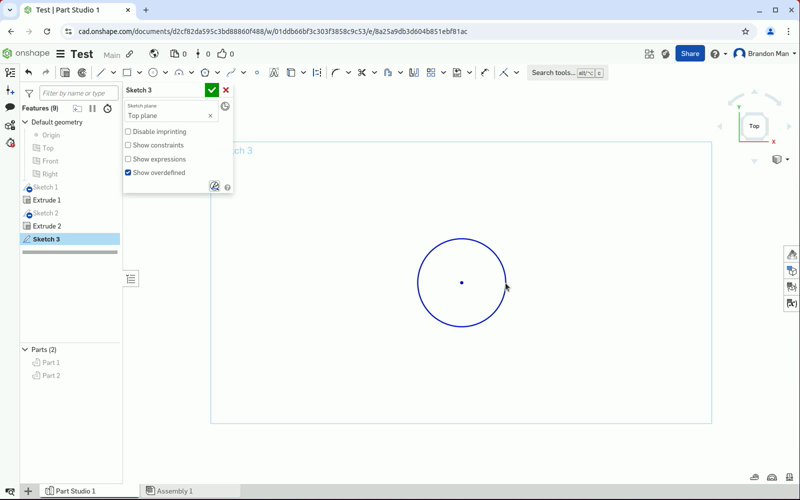
key_down(shift)
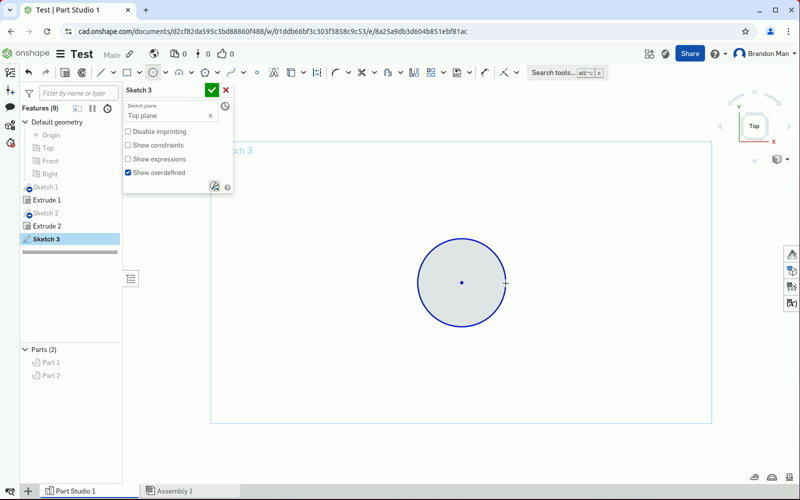
mouse_move(461, 282)
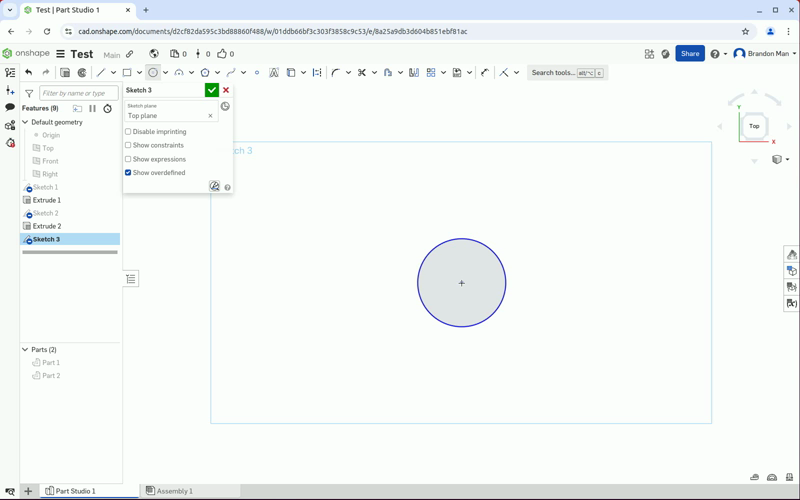
click(461, 282)
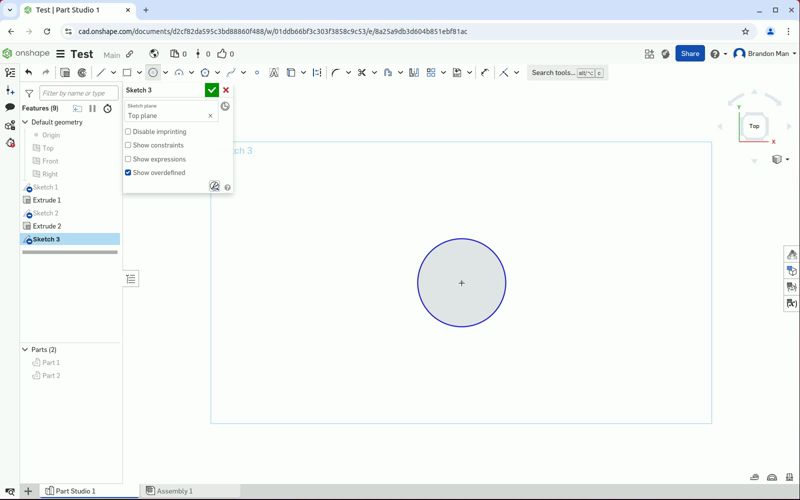
key_up(shift)
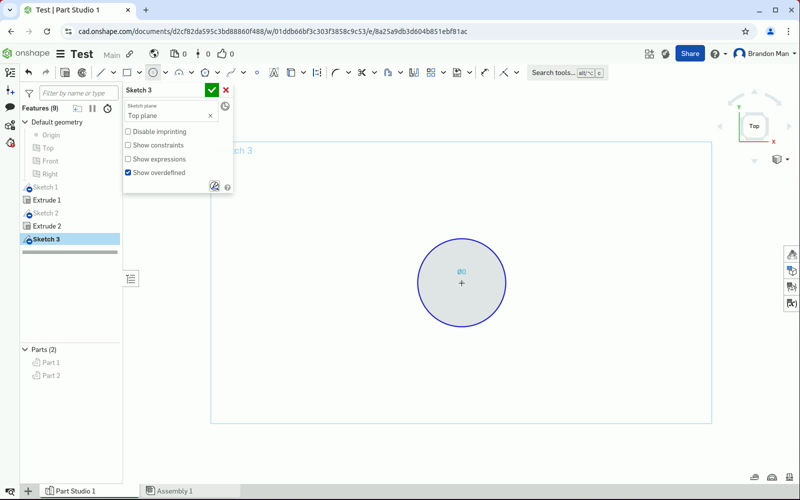
mouse_move(490, 282)
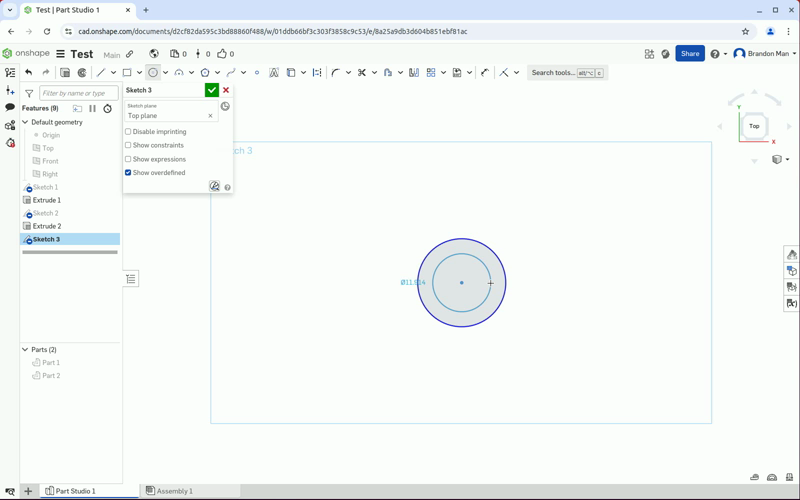
click(490, 282)
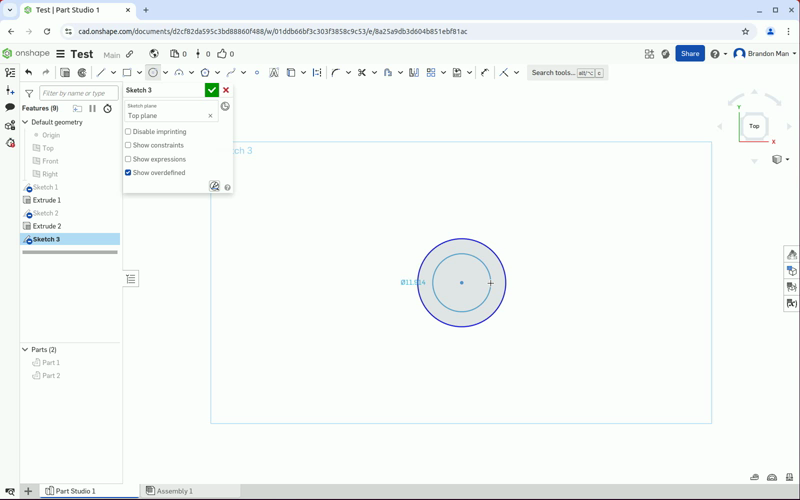
key(esc)
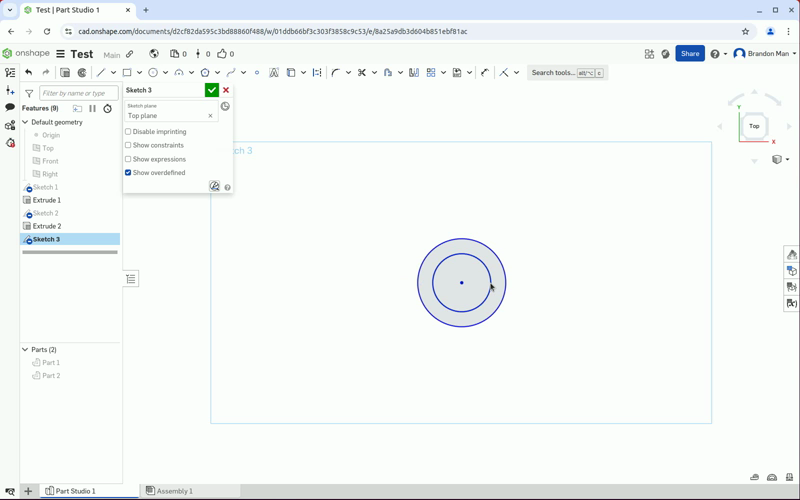
mouse_move(426, 291)
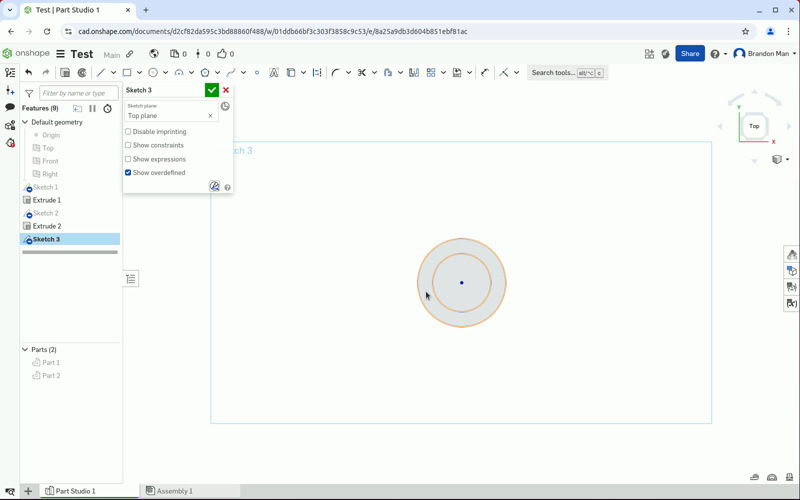
click(426, 291)
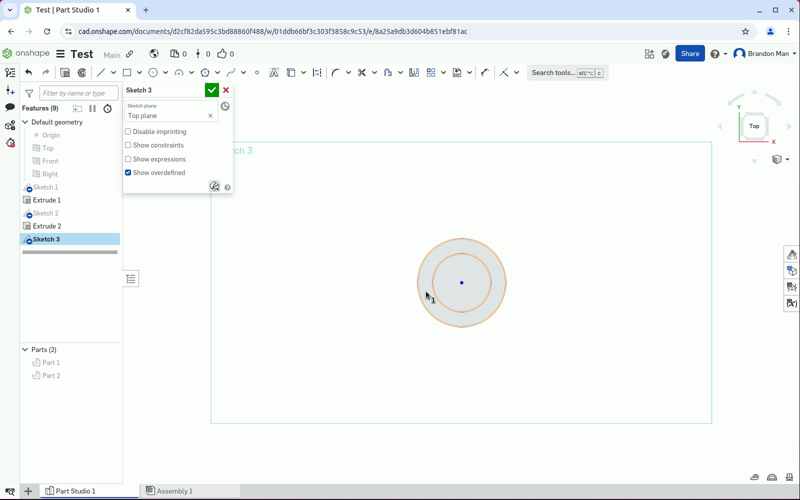
mouse_move(73, 352)
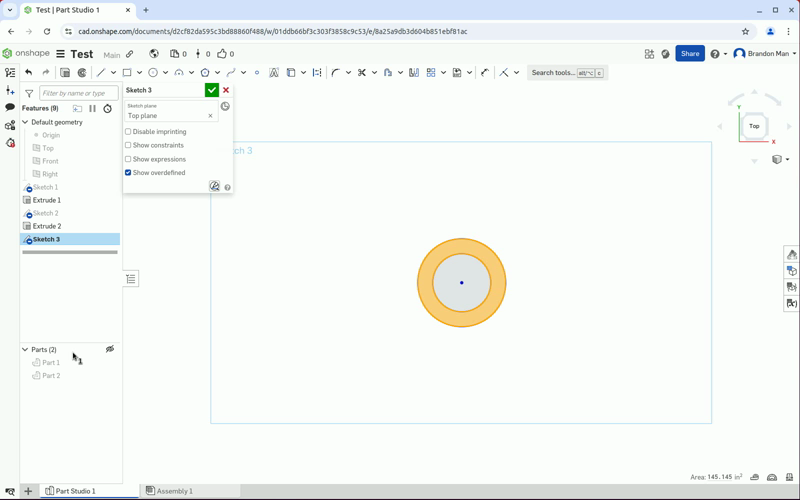
key(shift+y)
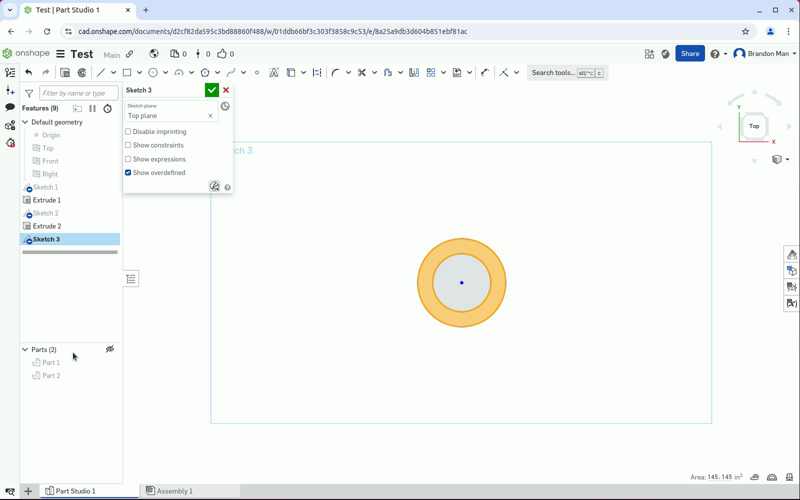
key(shift+e)
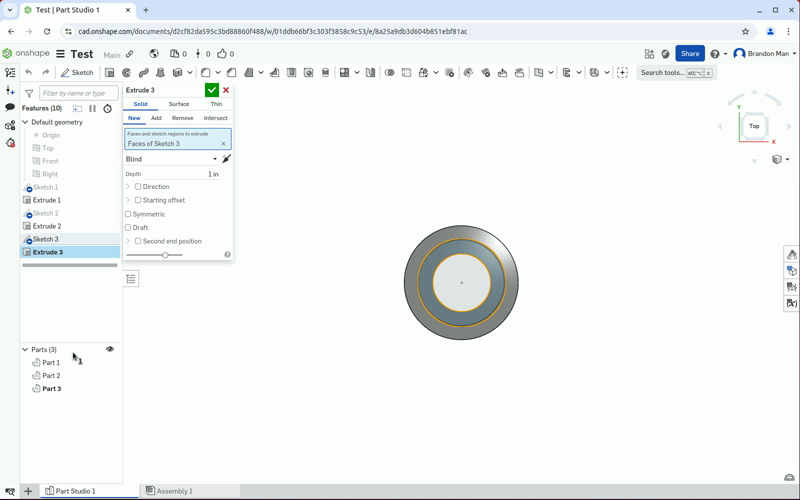
mouse_move(143, 106)
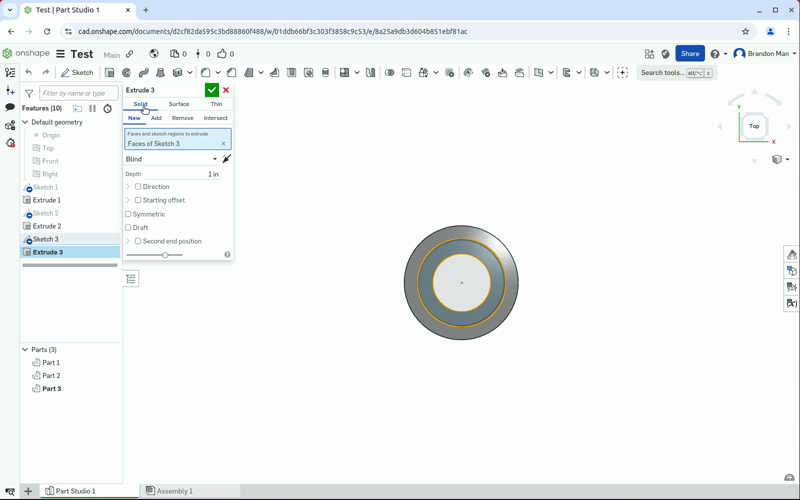
click(143, 106)
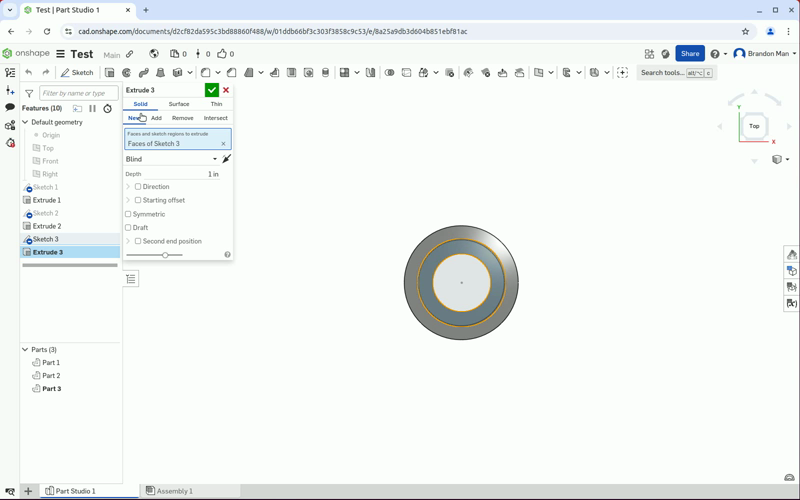
mouse_move(137, 120)
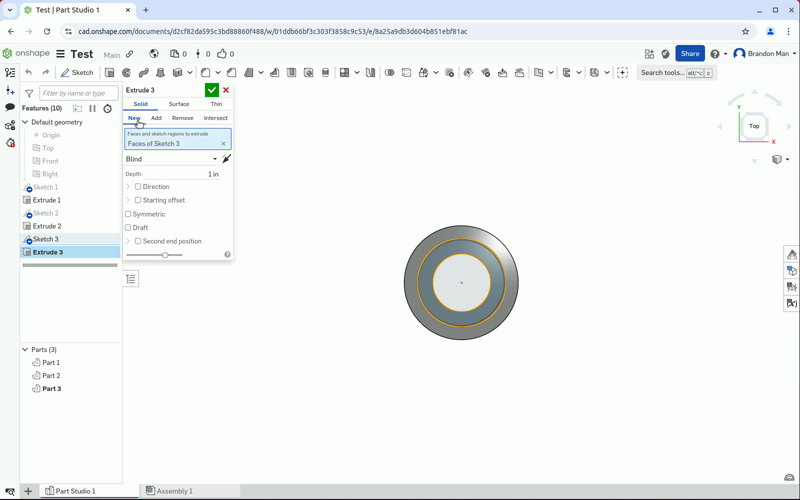
click(137, 120)
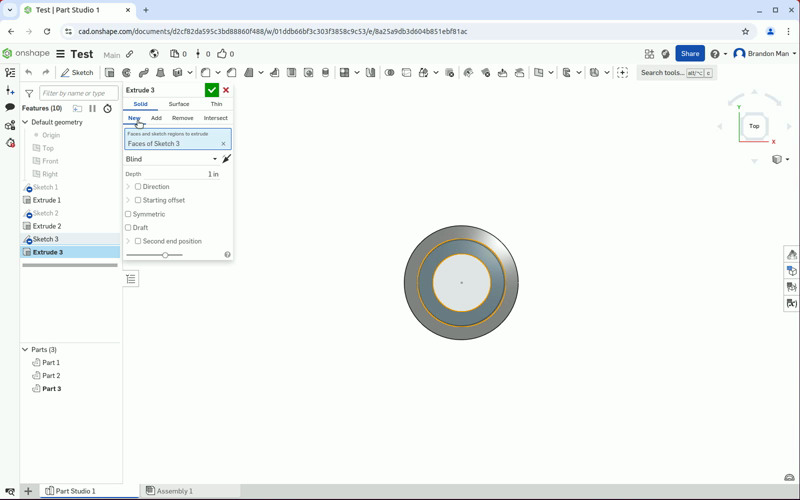
key(tab, 4)
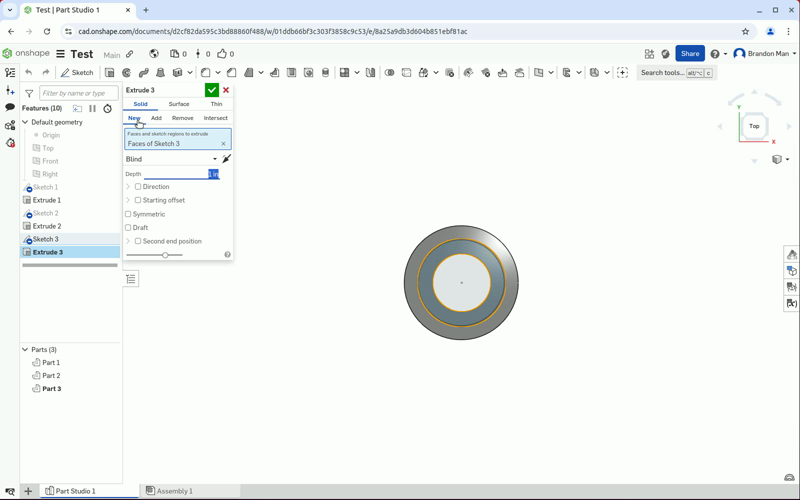
text(-9.147)
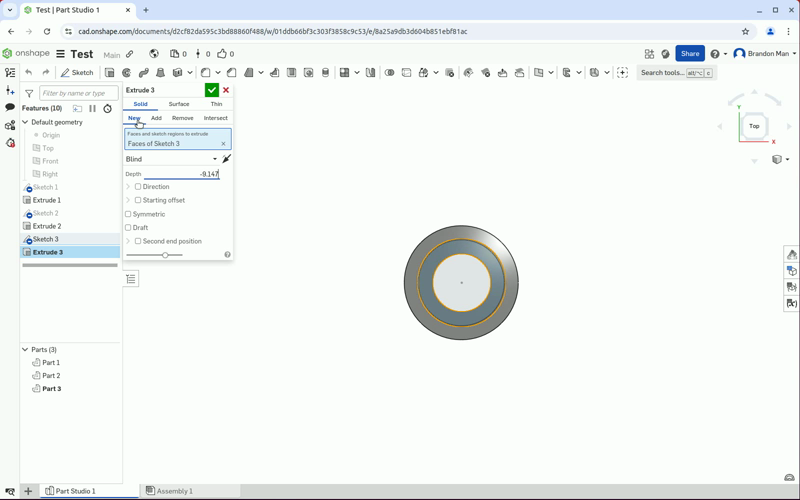
key(enter)
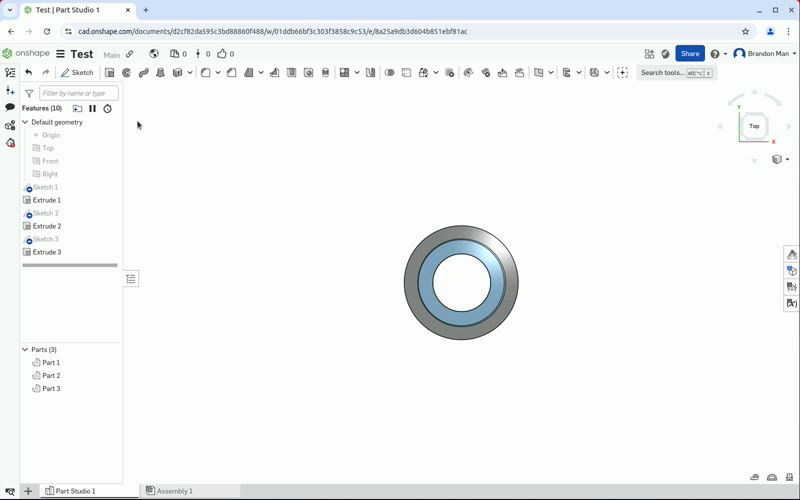
key(shift+h)
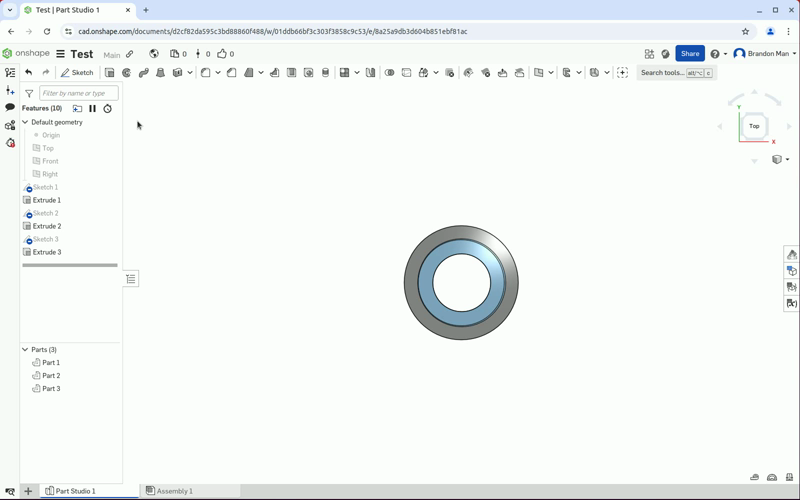
key(shift+h)
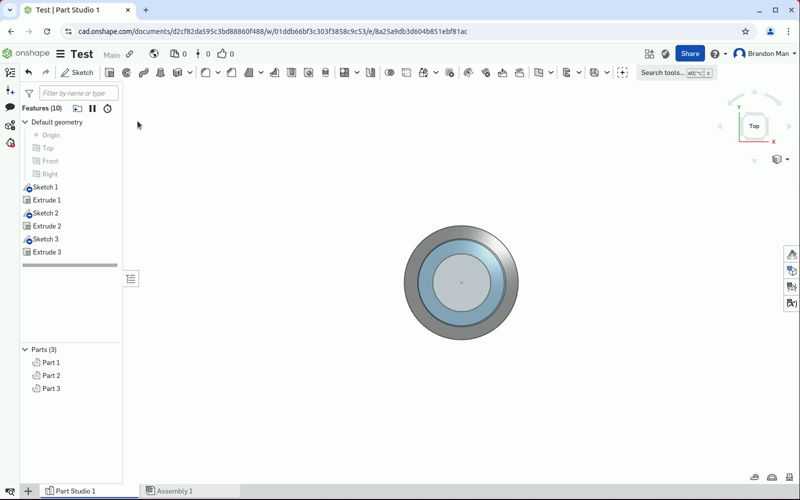
key(shift+7)
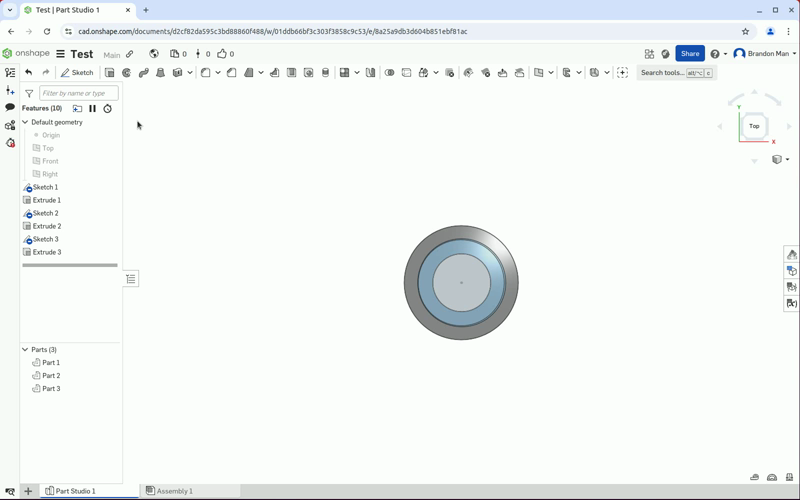
key(up, 3)
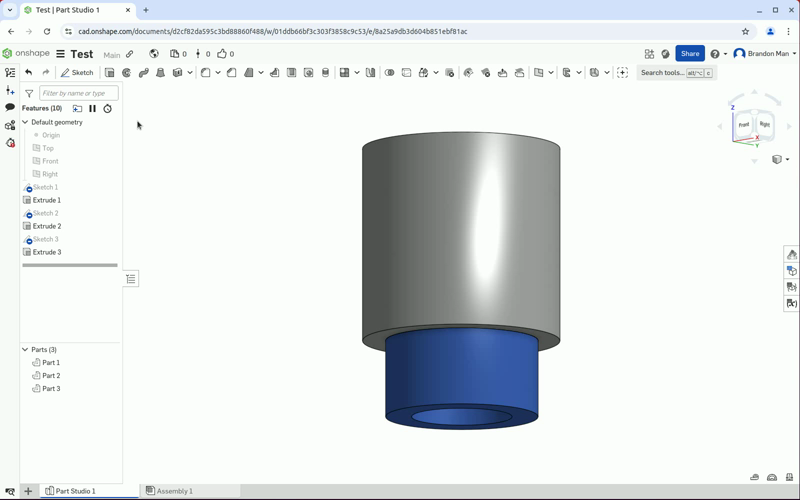
key(left, 3)
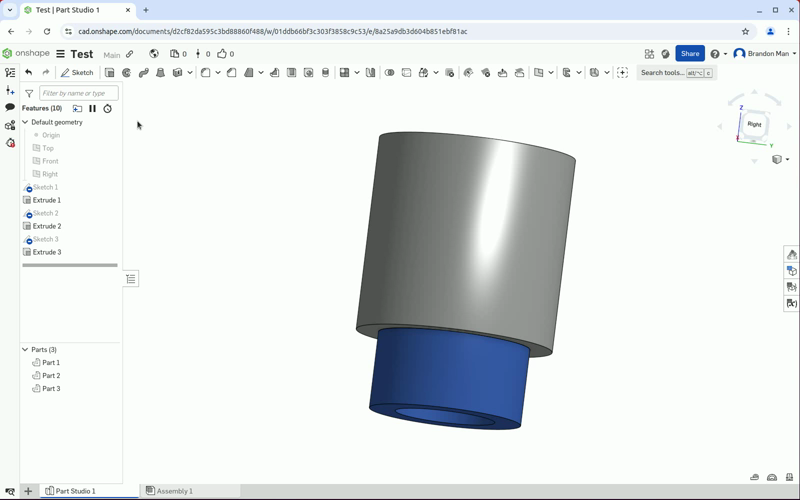
key(right, 3)
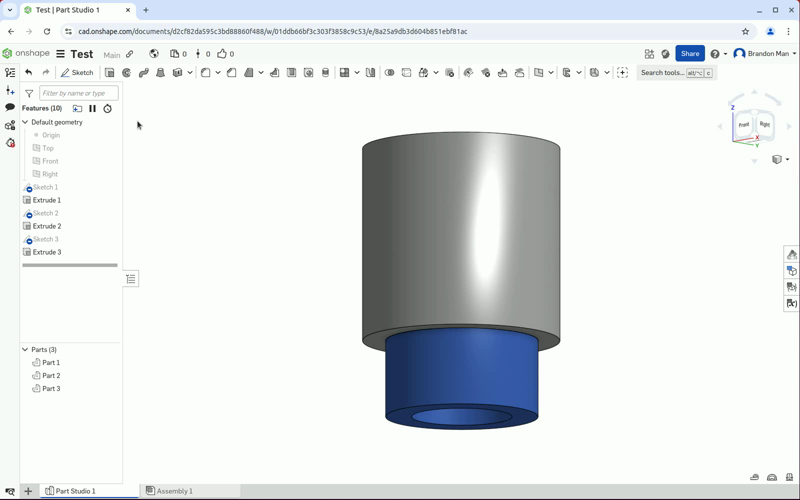
key(down, 3)
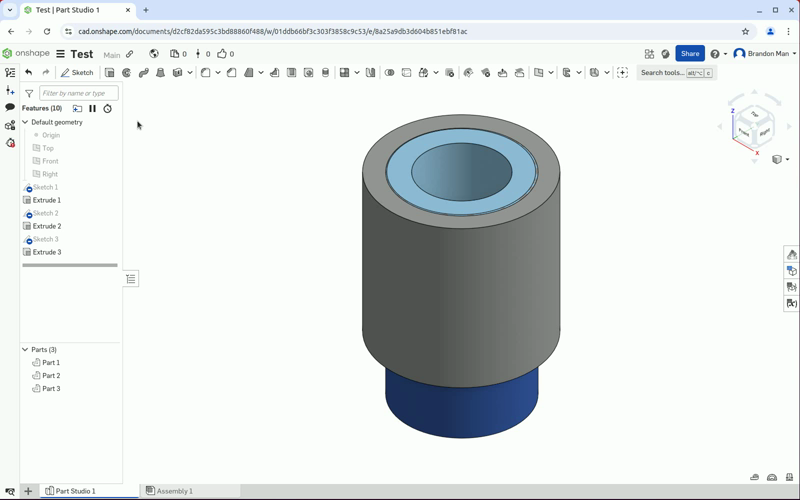
mouse_move(73, 189)
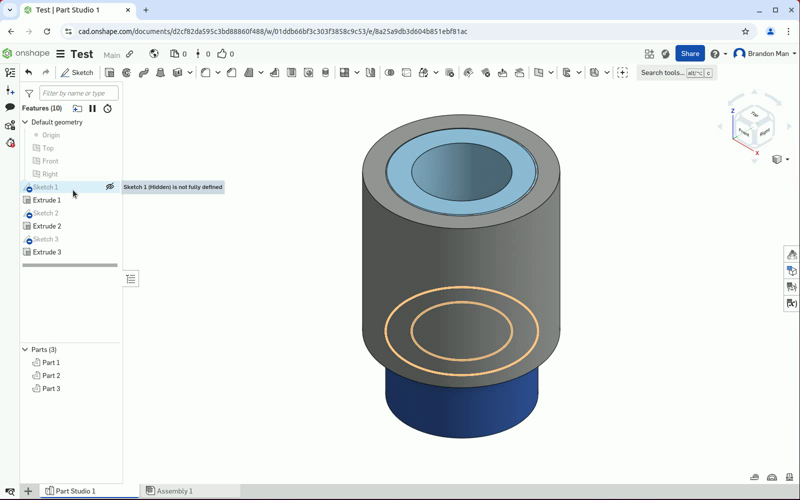
click(73, 189)